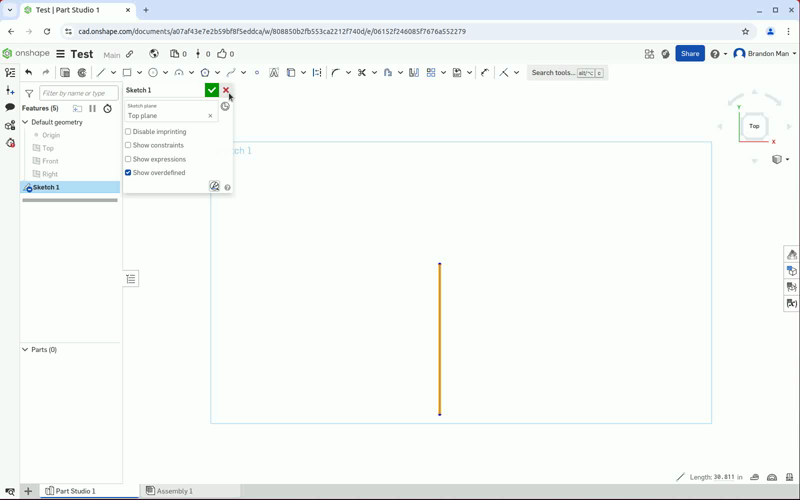
key(shift+h)
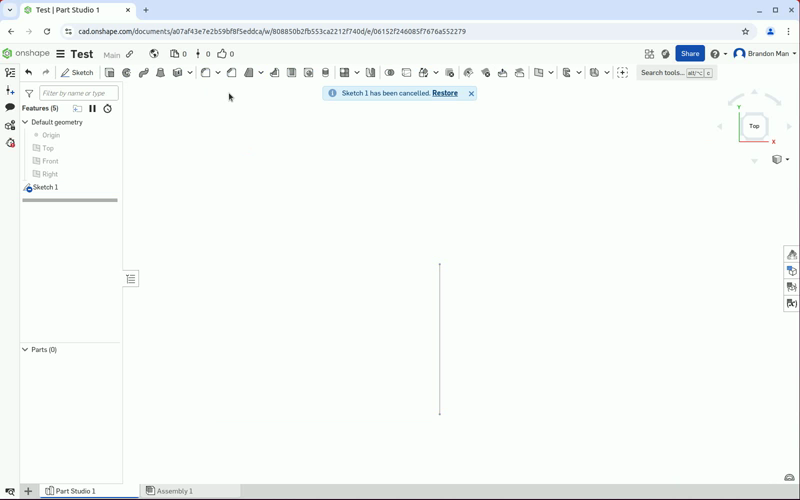
key(shift+s)
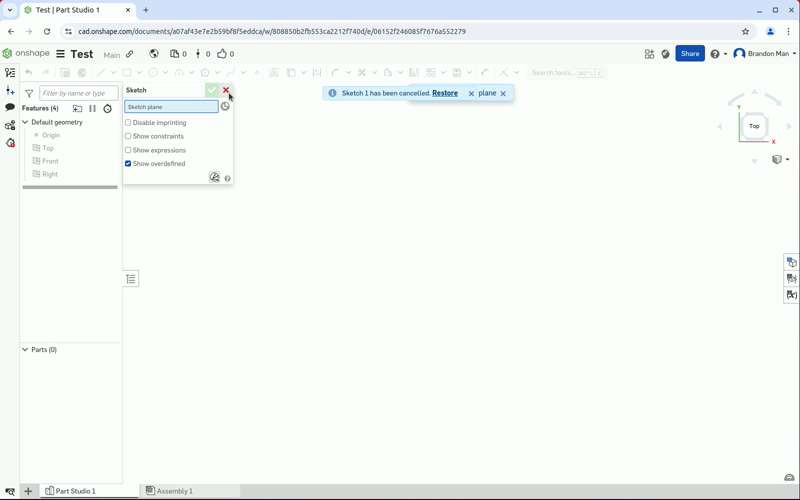
mouse_move(73, 150)
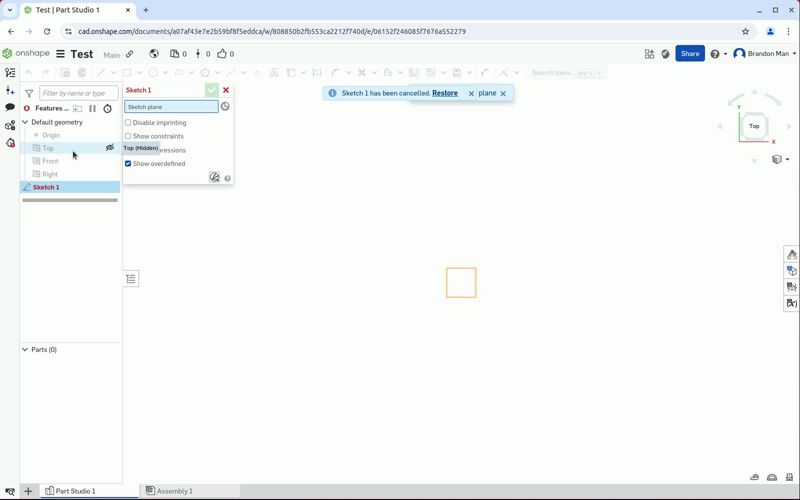
click(73, 150)
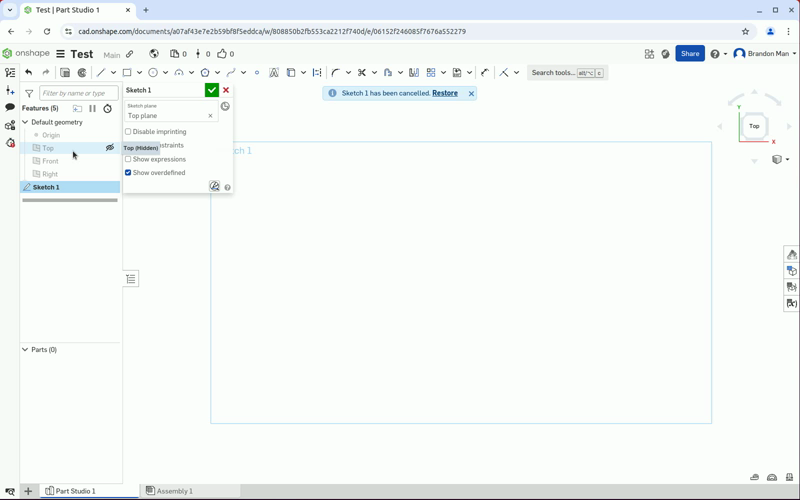
mouse_move(73, 352)
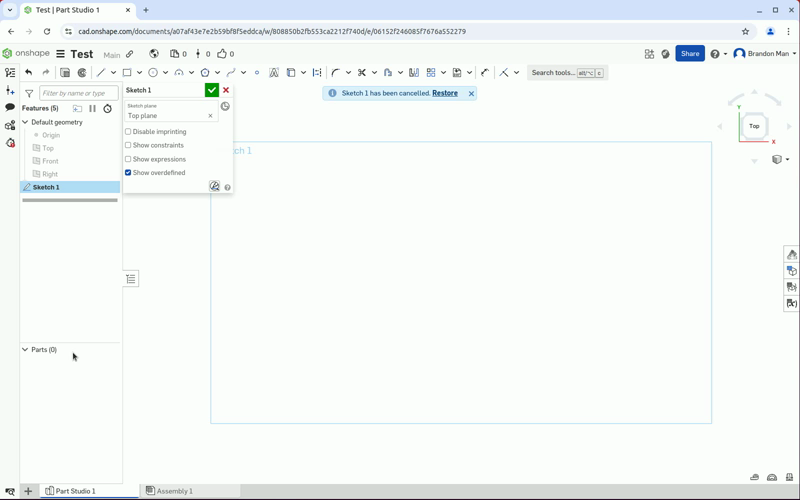
key(y)
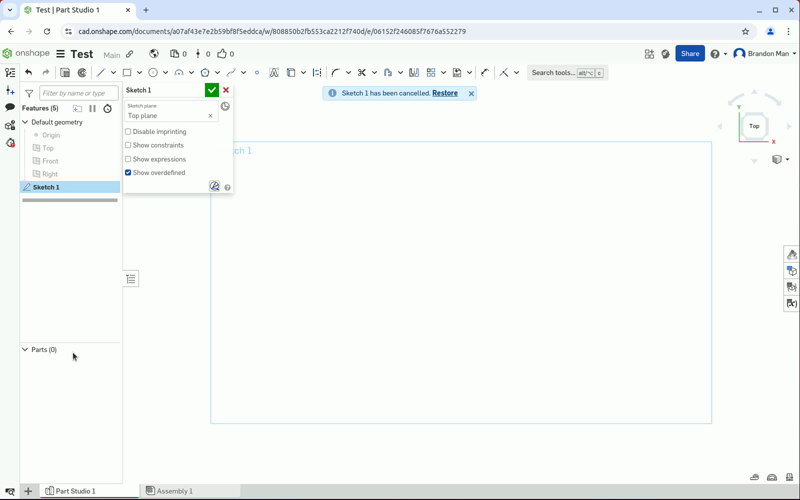
key(l)
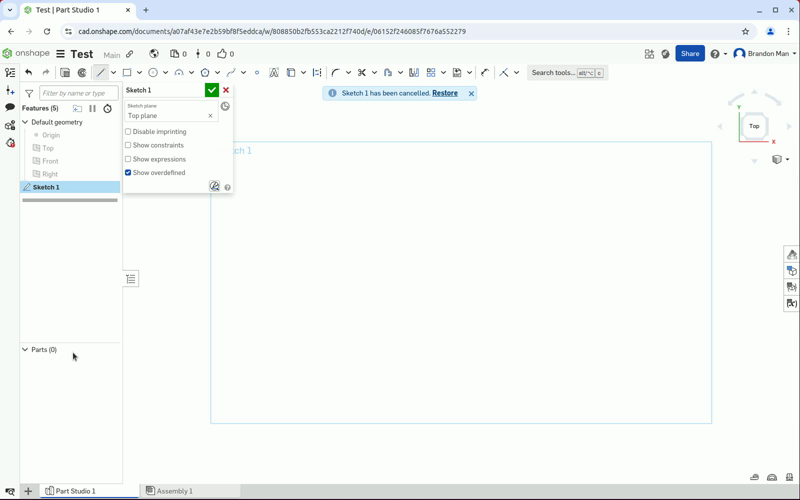
key_down(shift)
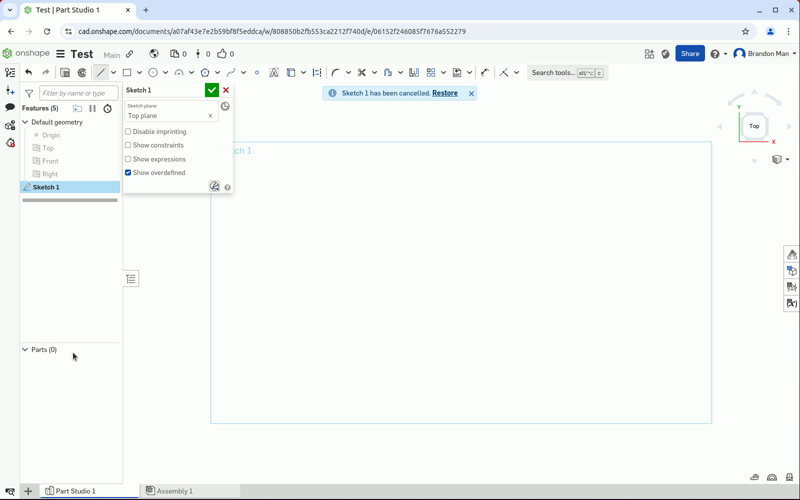
mouse_move(348, 359)
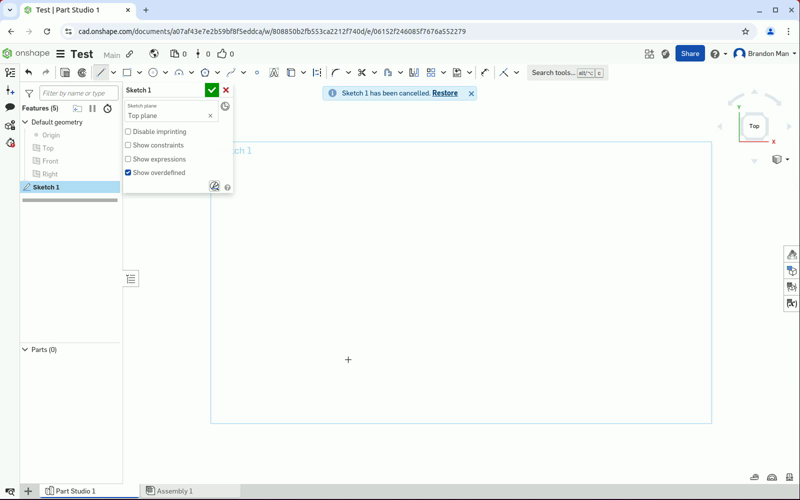
click(348, 359)
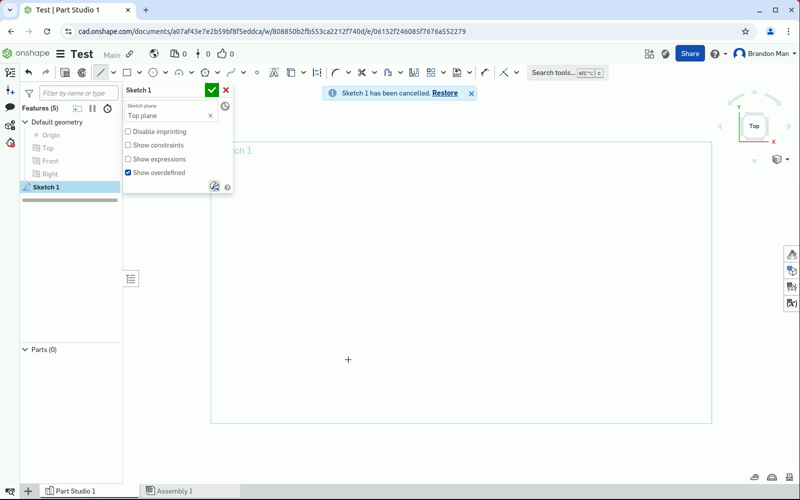
key_up(shift)
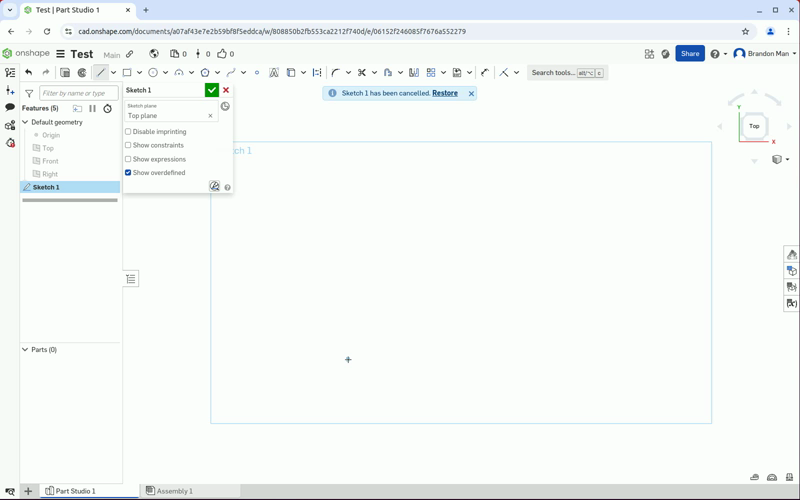
key_down(shift)
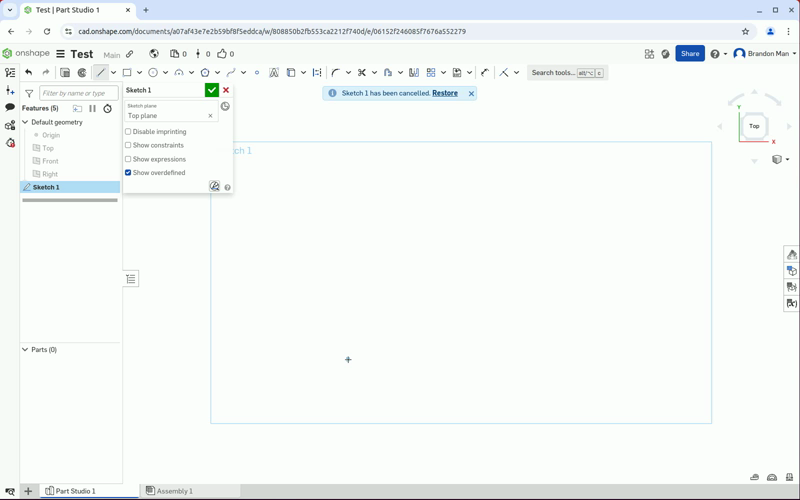
mouse_move(510, 359)
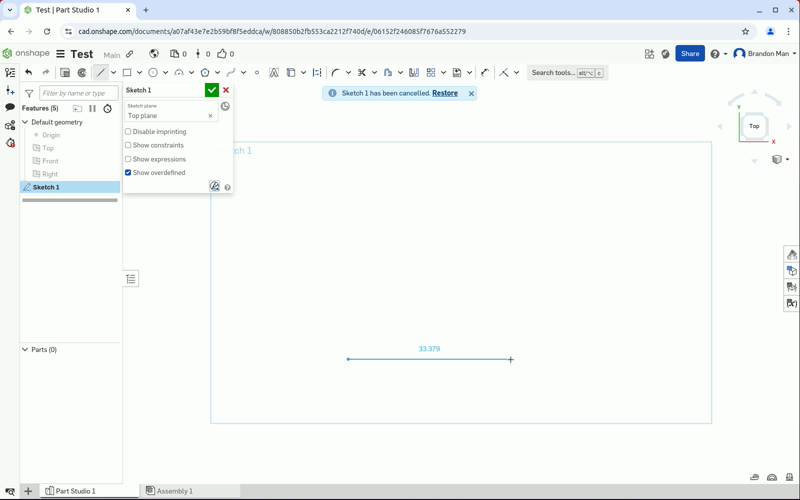
click(510, 359)
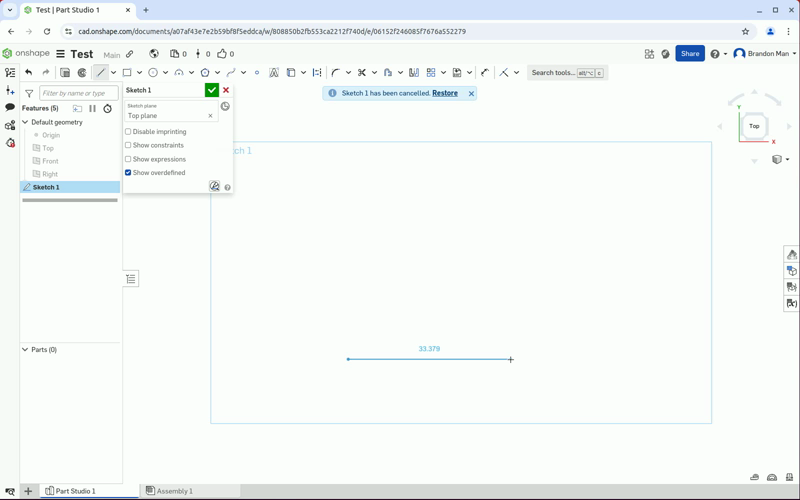
key_up(shift)
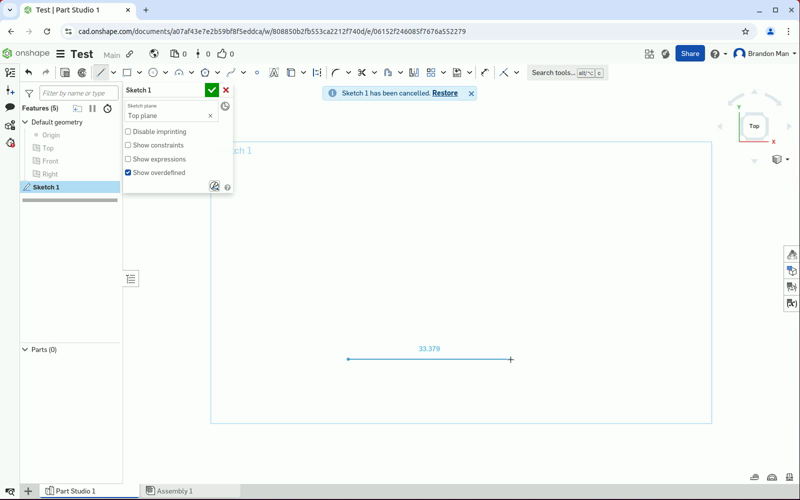
key_down(shift)
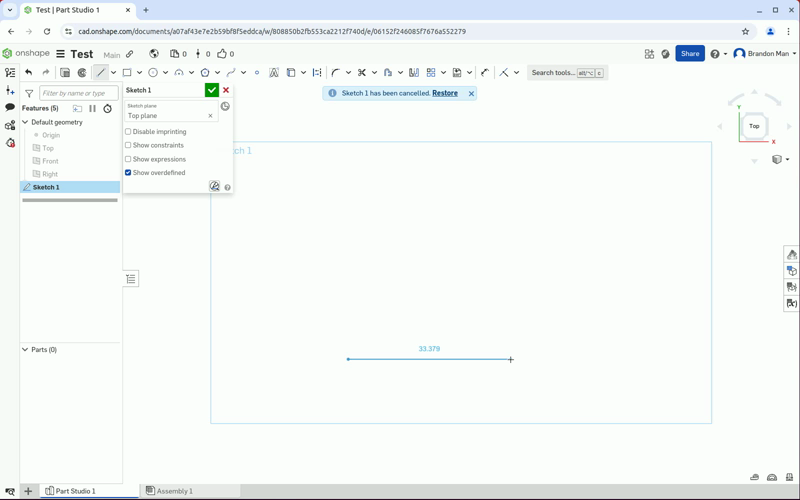
mouse_move(510, 196)
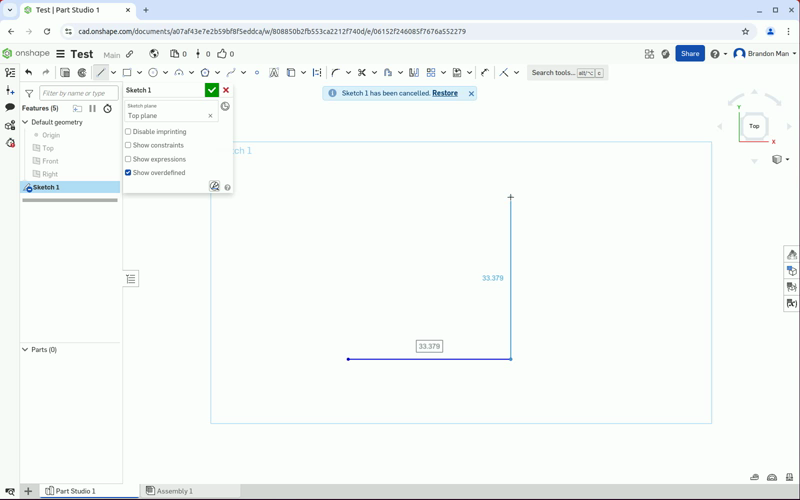
click(510, 196)
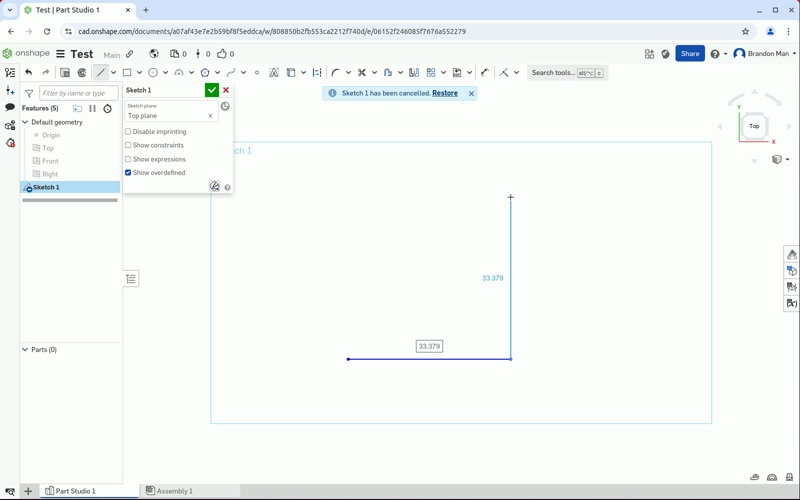
key_up(shift)
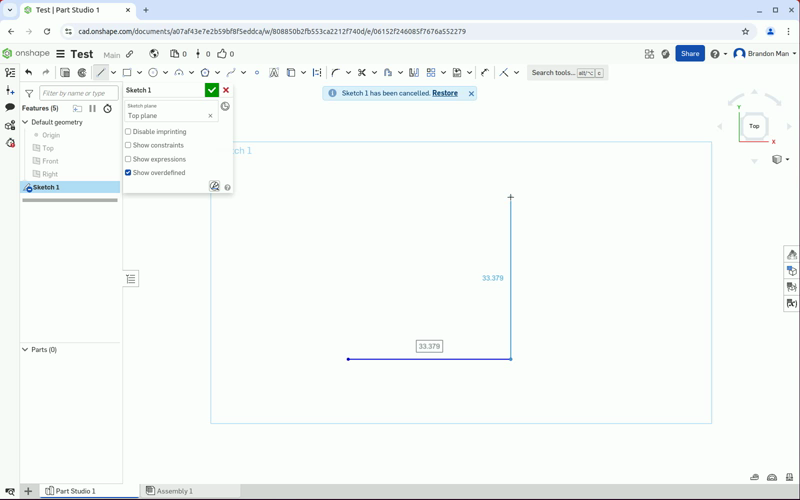
key_down(shift)
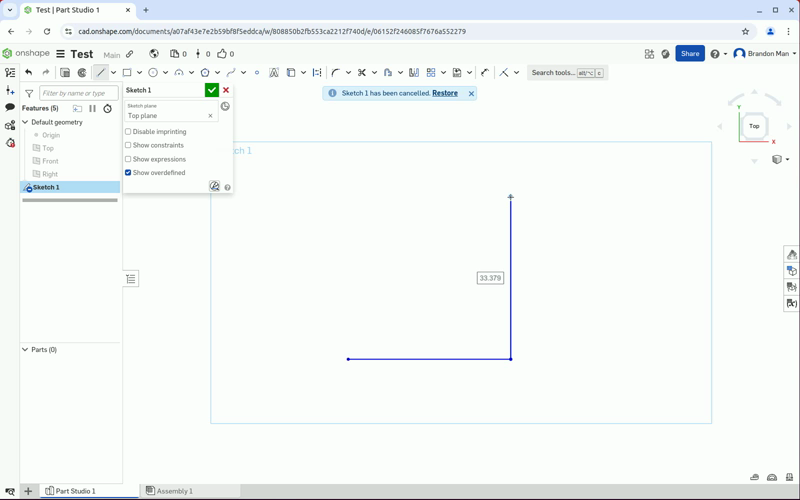
mouse_move(348, 196)
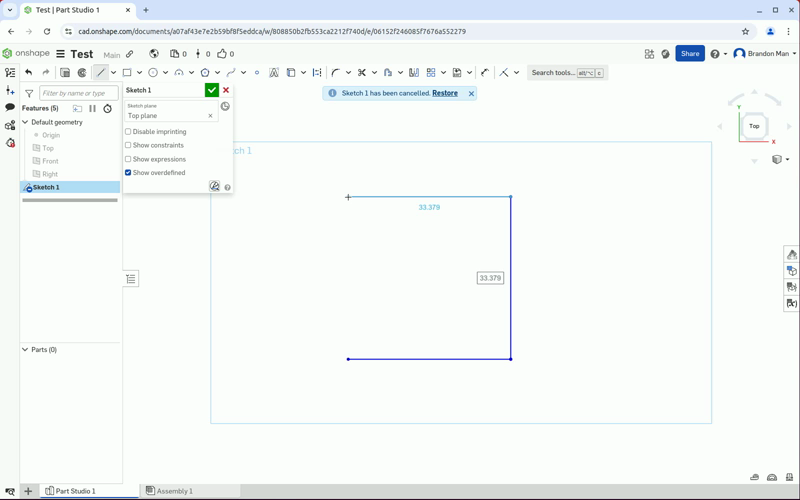
click(348, 196)
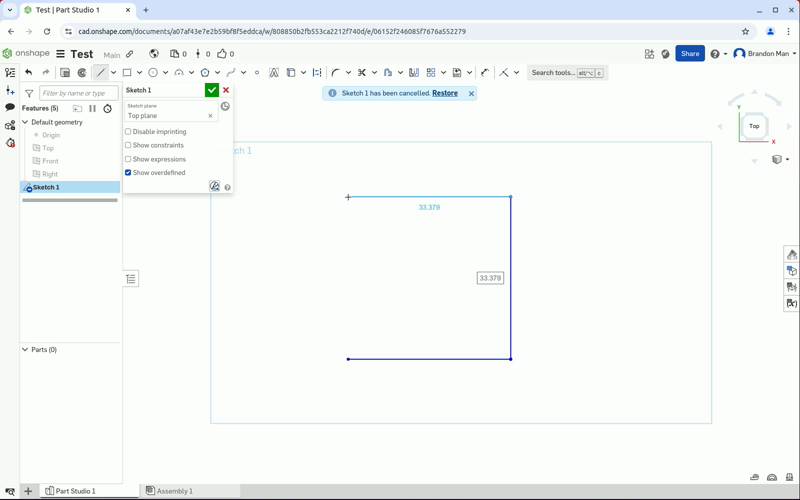
key_up(shift)
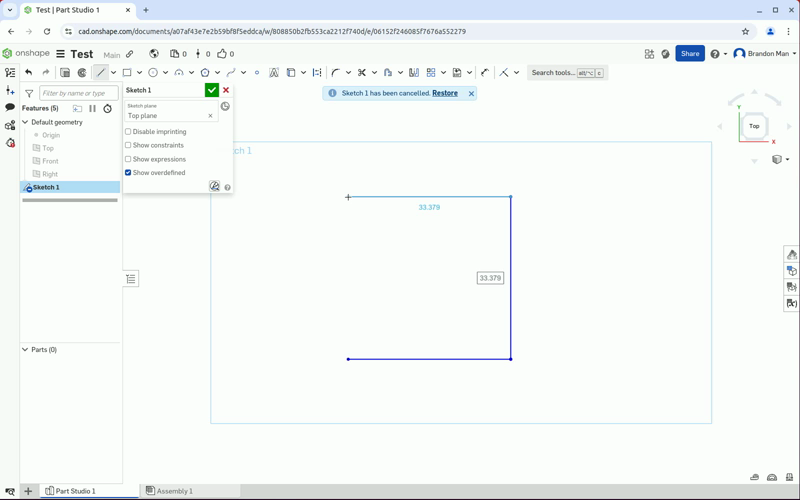
key_down(shift)
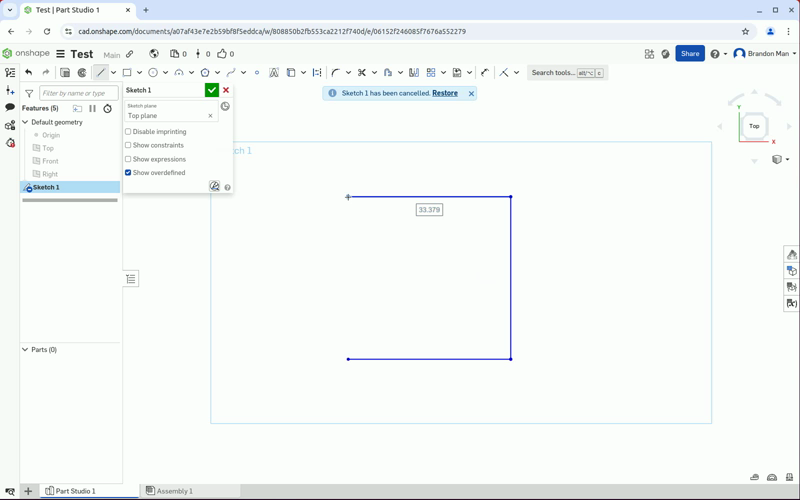
mouse_move(348, 359)
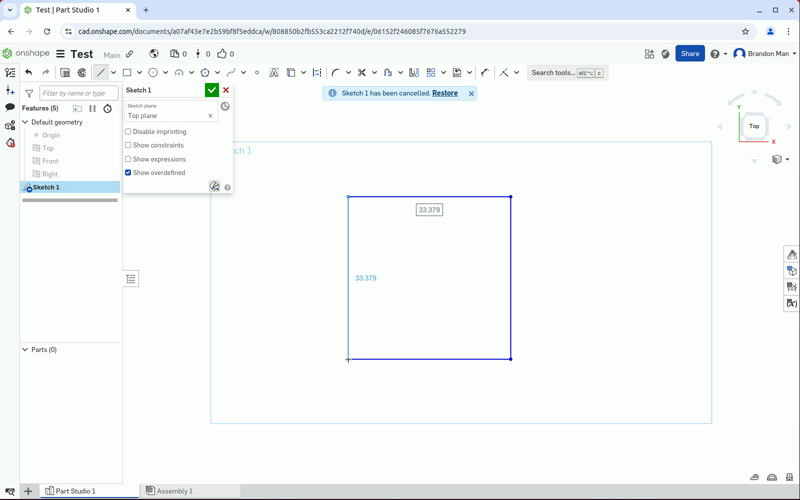
key_up(shift)
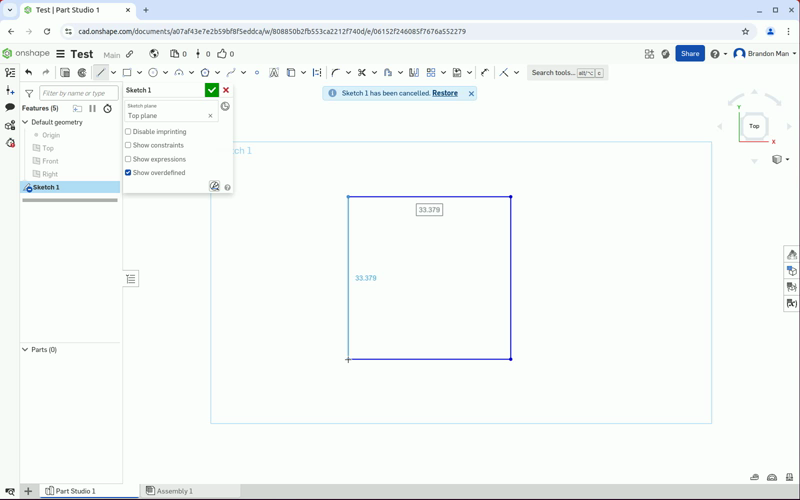
click(348, 359)
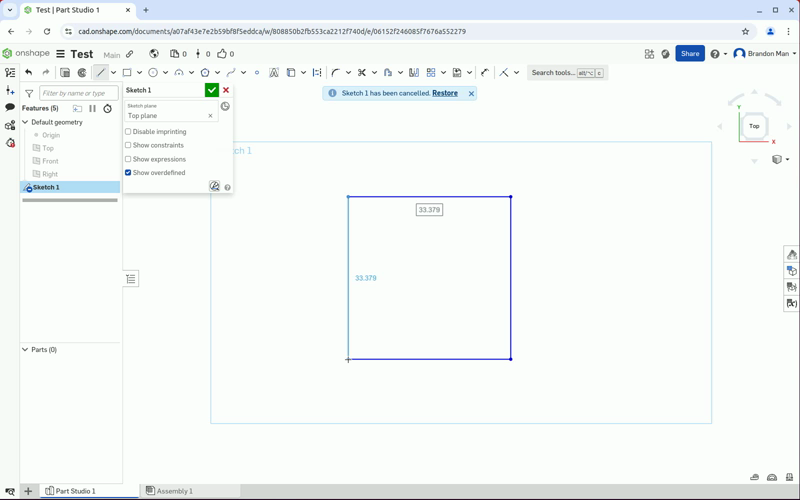
key(esc)
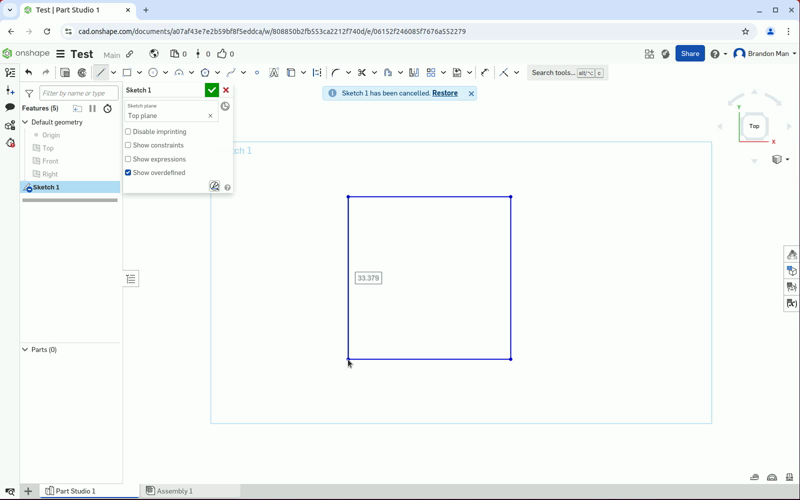
mouse_move(409, 324)
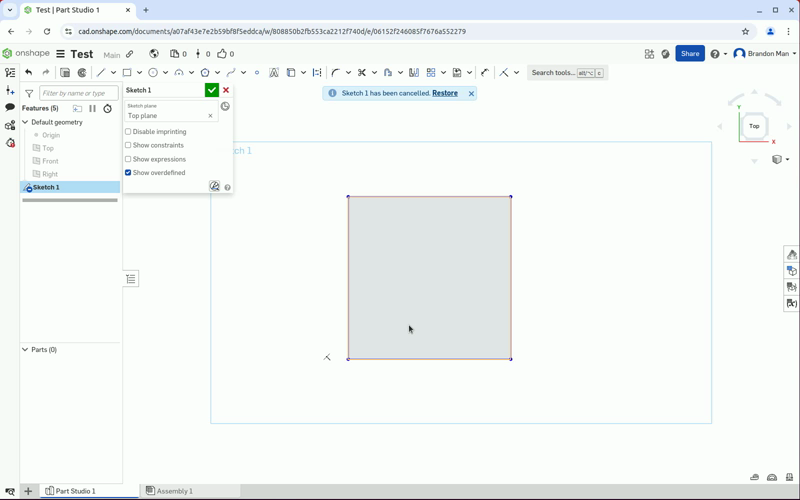
click(409, 324)
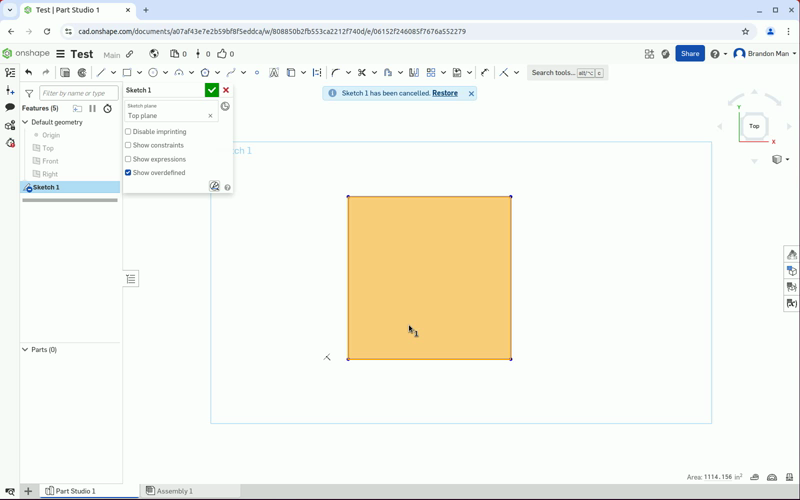
mouse_move(73, 352)
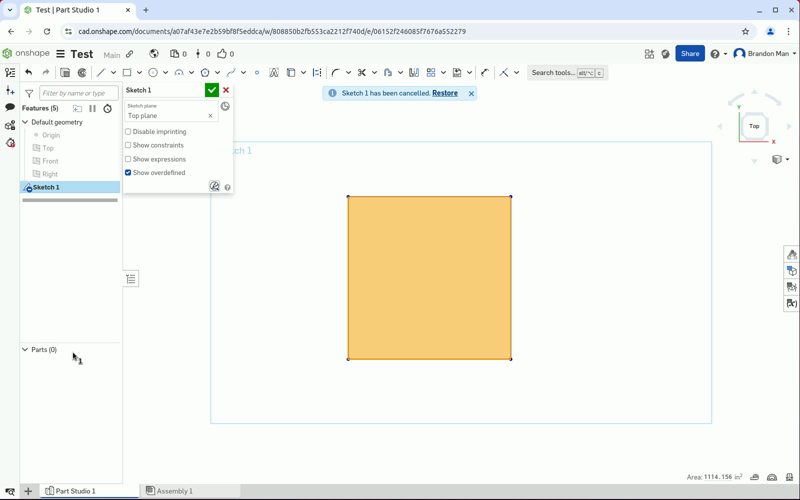
key(shift+y)
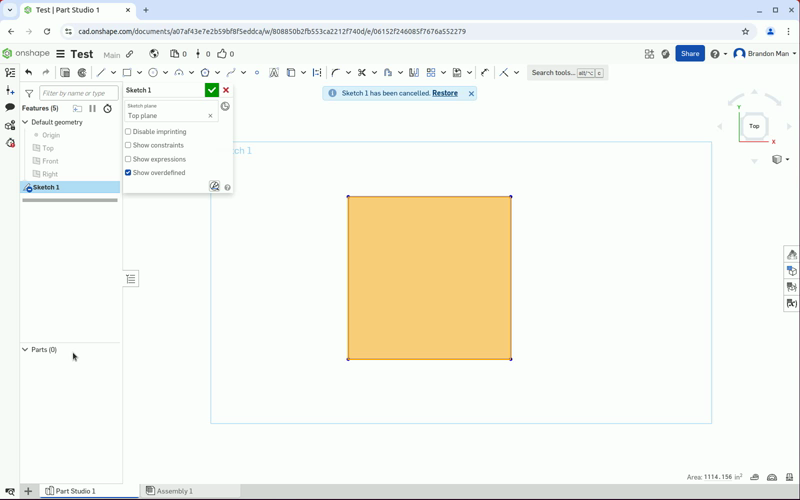
key(shift+e)
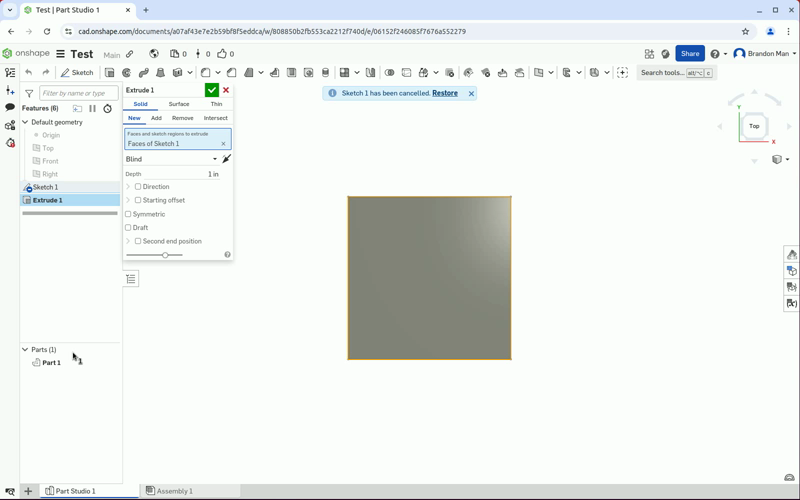
mouse_move(143, 106)
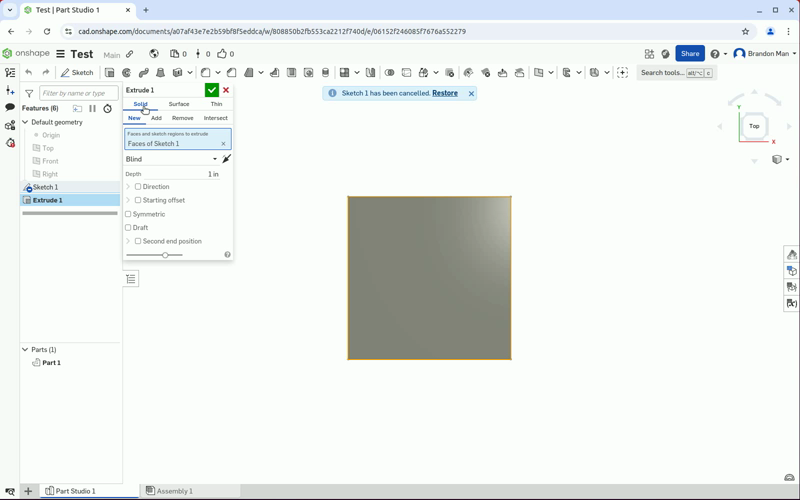
click(143, 106)
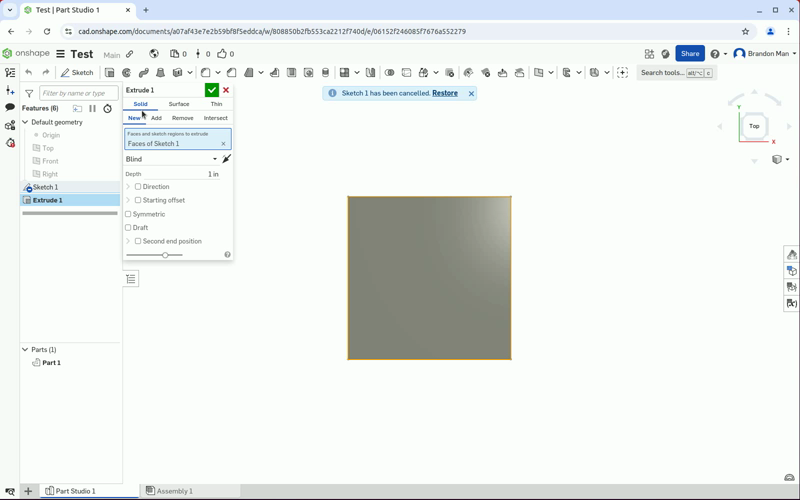
mouse_move(137, 120)
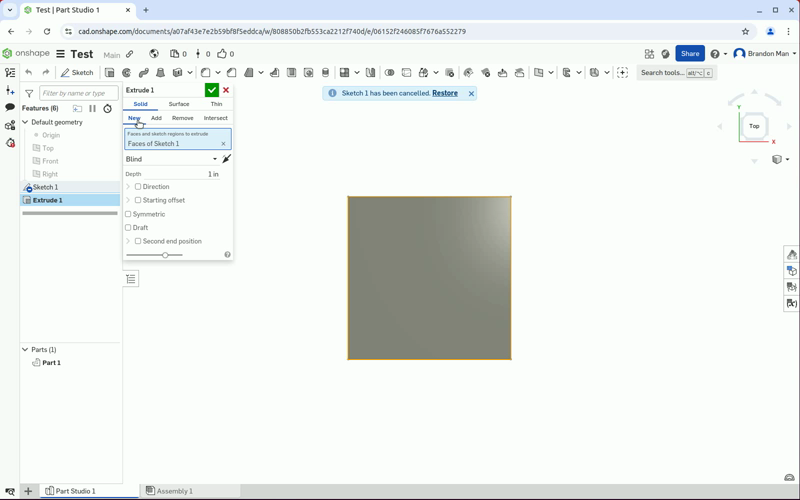
click(137, 120)
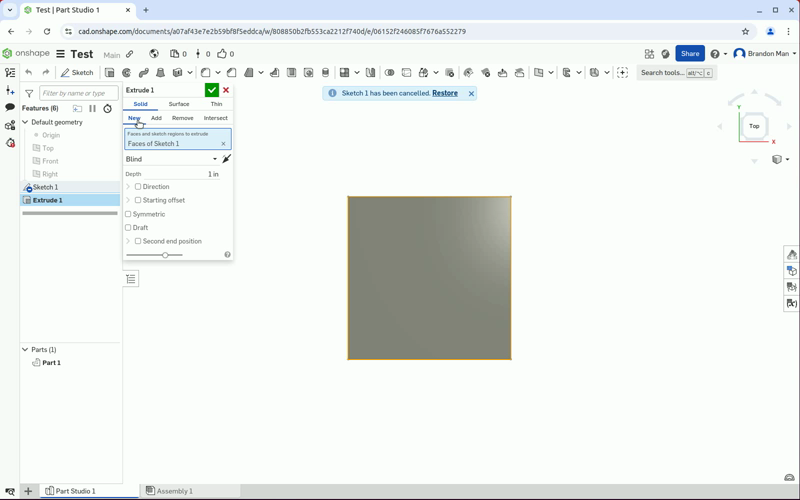
key(tab, 4)
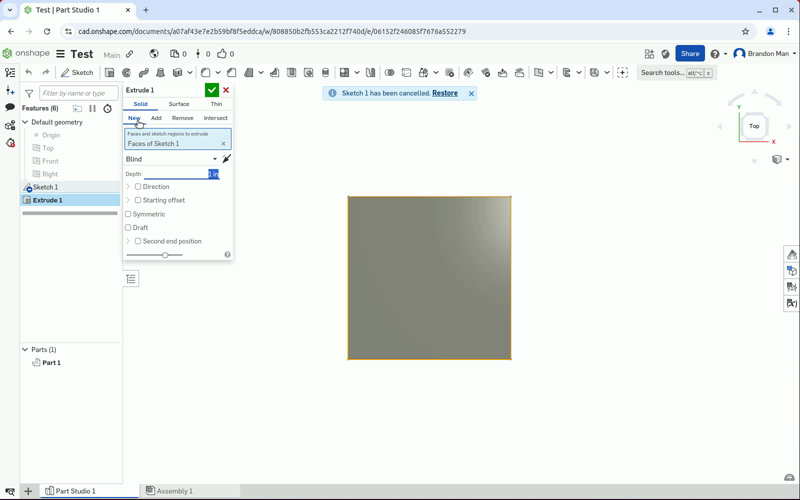
text(2.648)
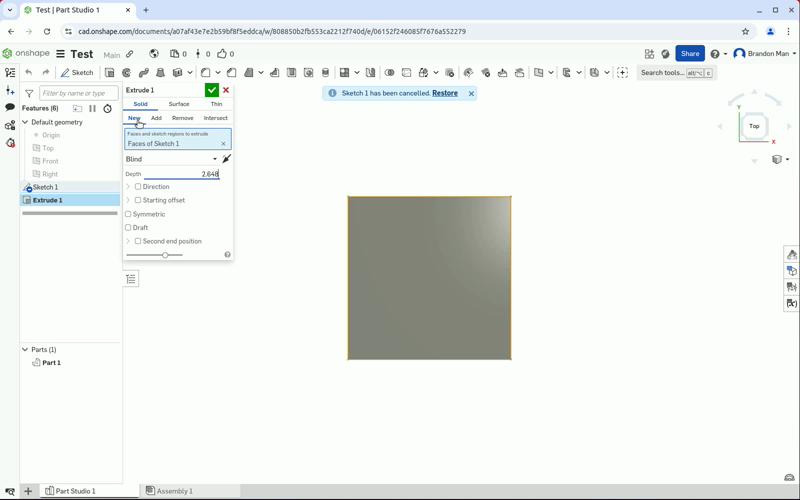
key(enter)
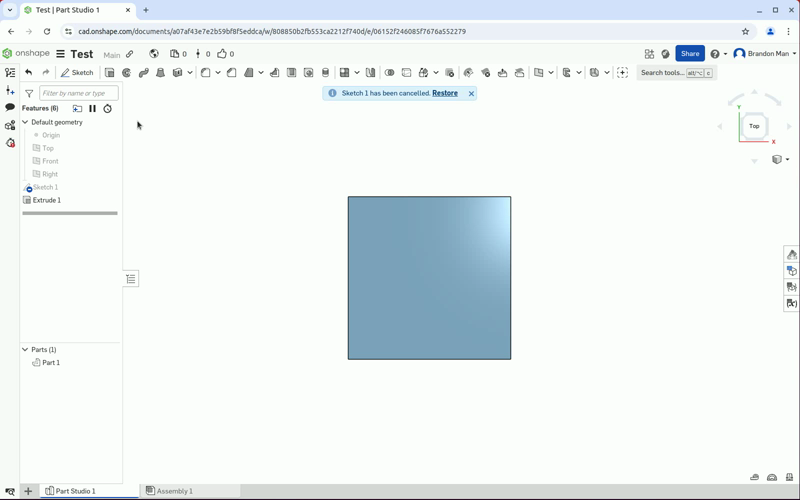
key(shift+h)
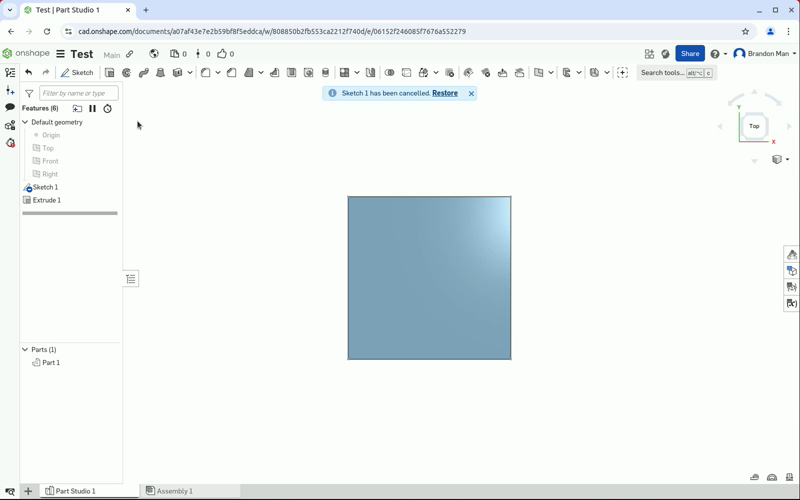
key(shift+h)
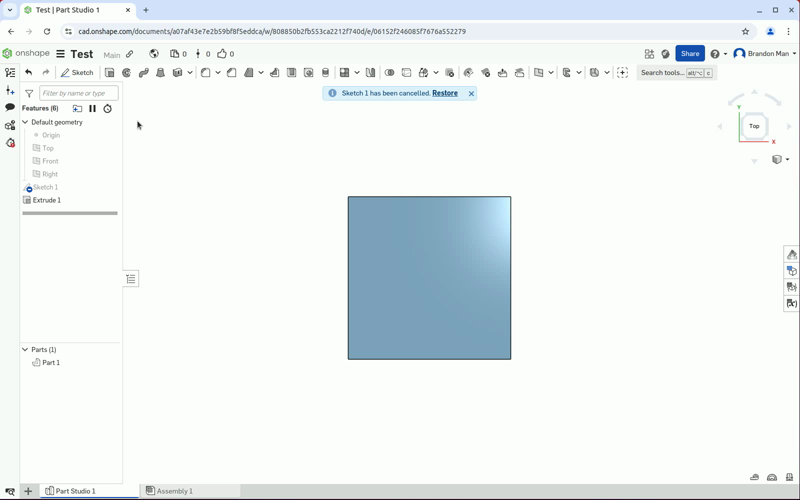
mouse_move(73, 189)
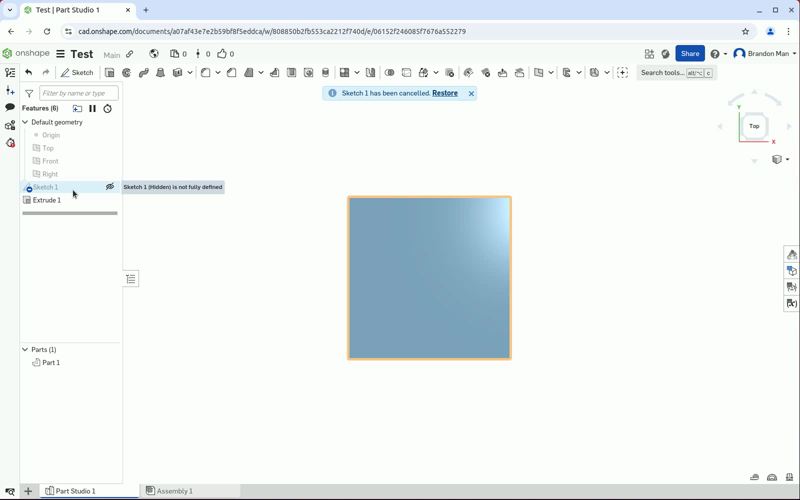
click(73, 189)
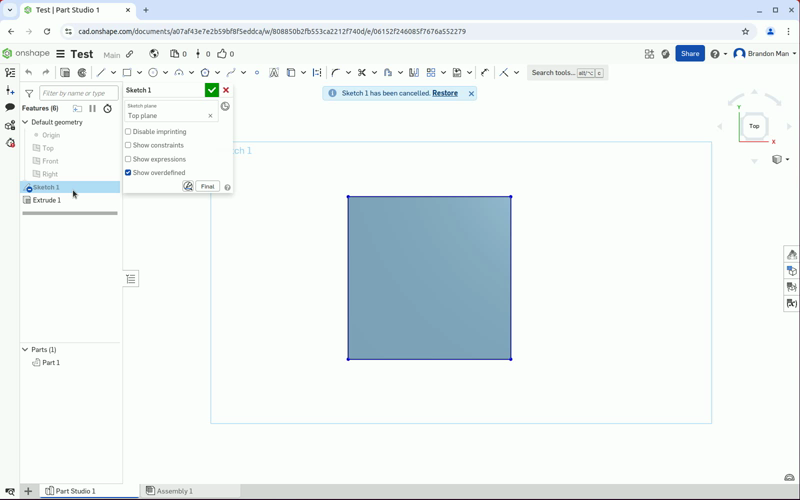
mouse_move(229, 92)
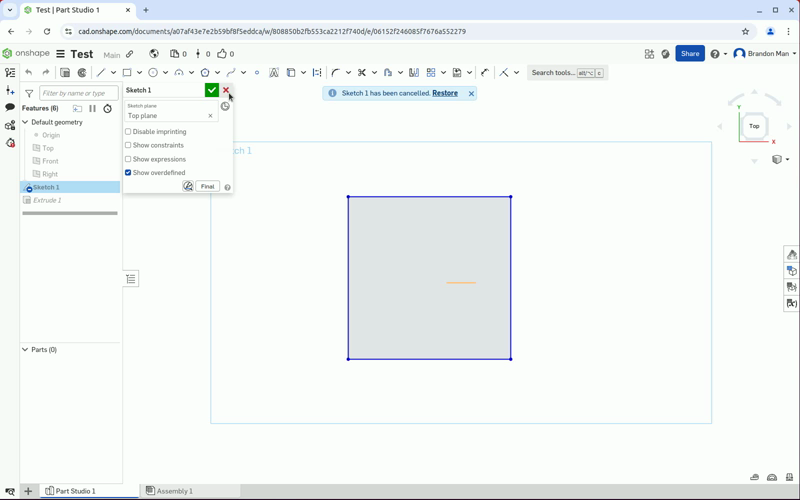
click(229, 92)
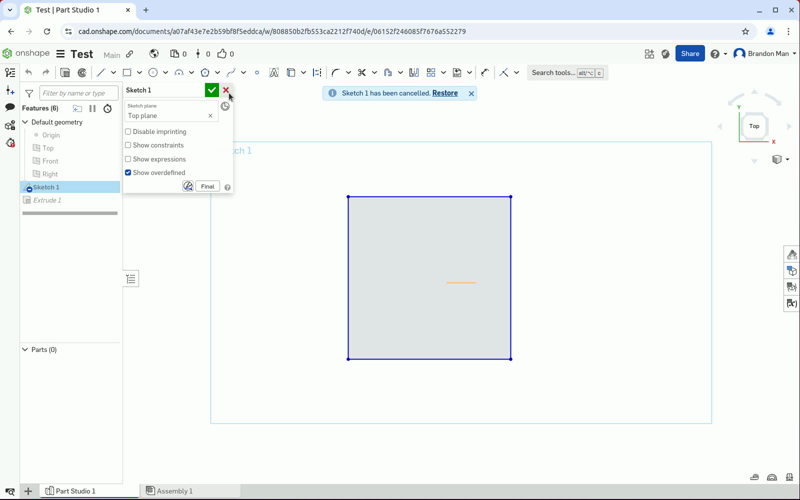
key(shift+s)
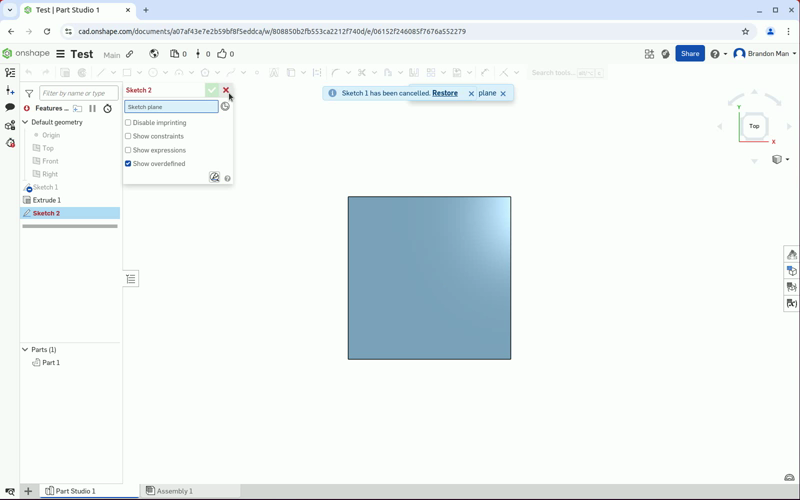
mouse_move(73, 150)
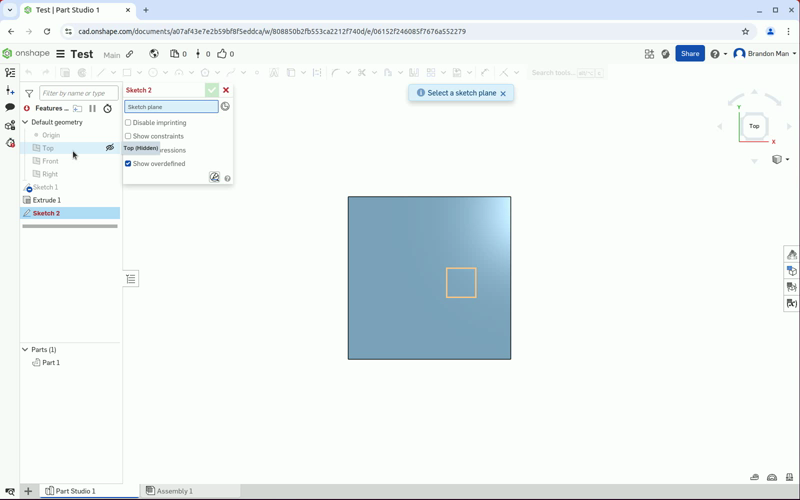
click(73, 150)
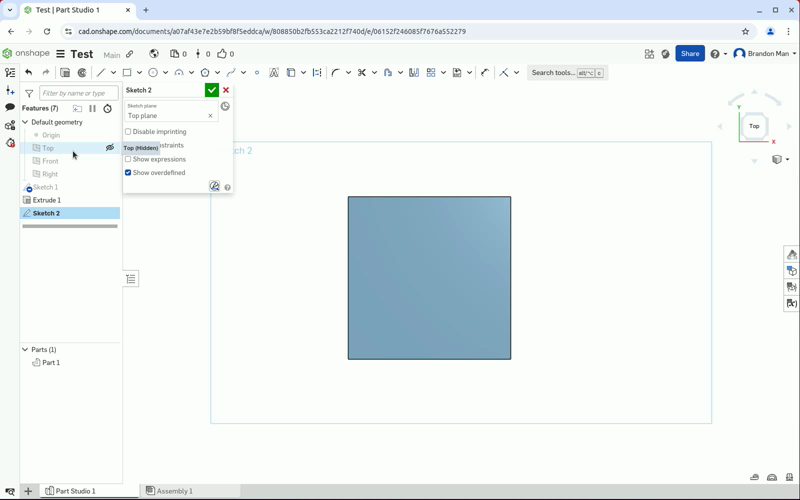
mouse_move(73, 352)
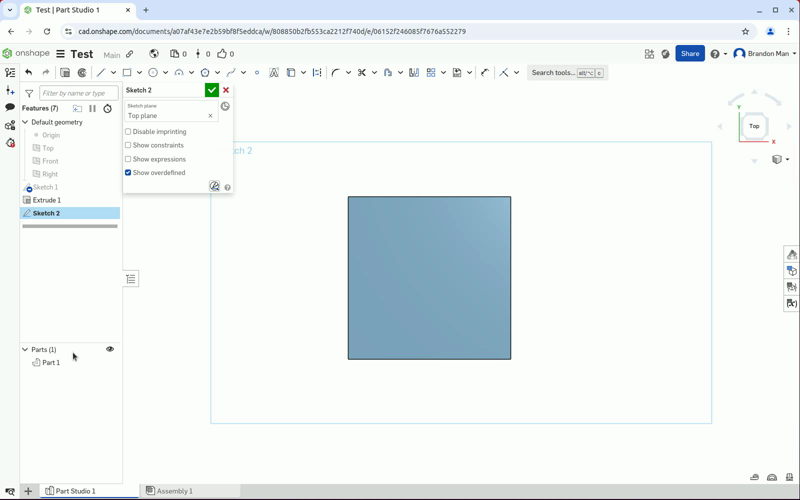
key(y)
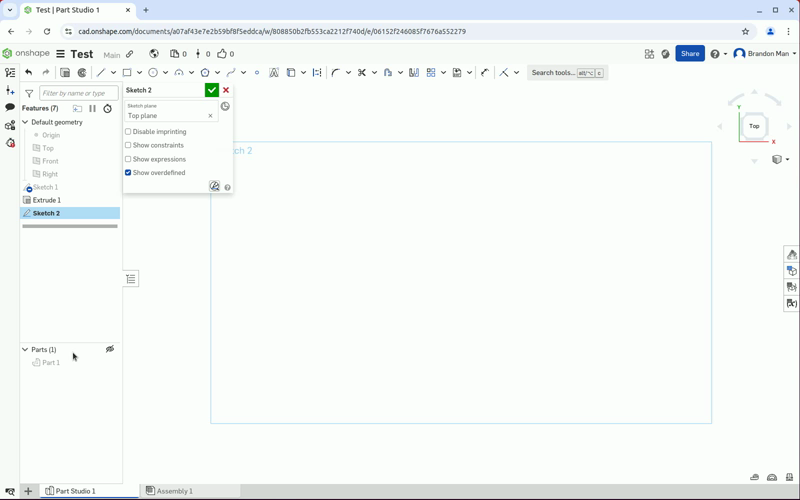
key(l)
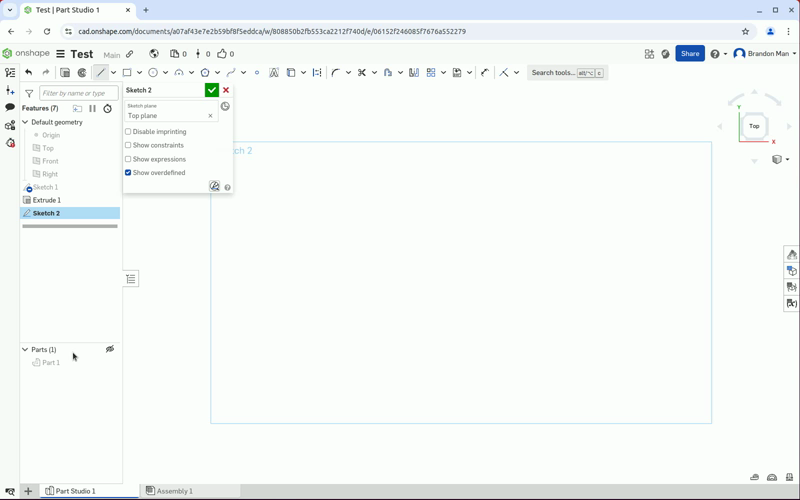
key_down(shift)
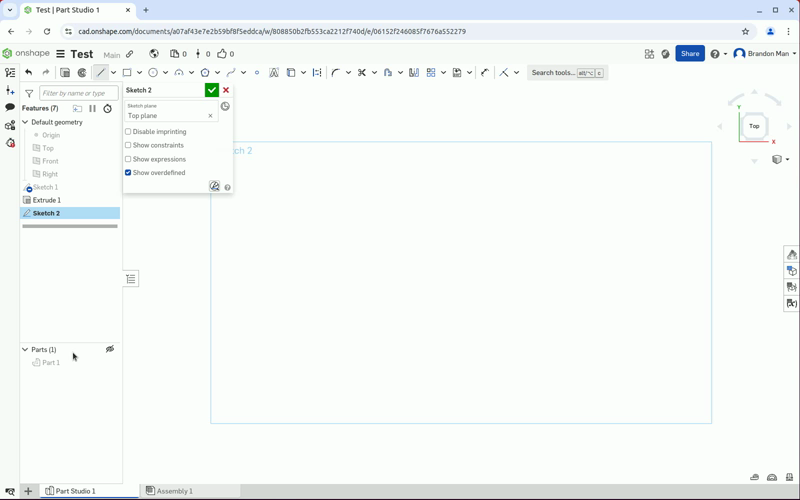
mouse_move(365, 336)
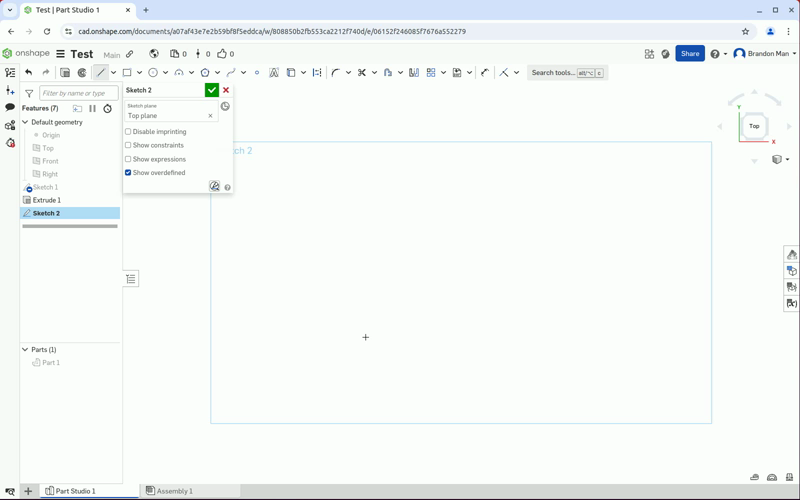
click(365, 336)
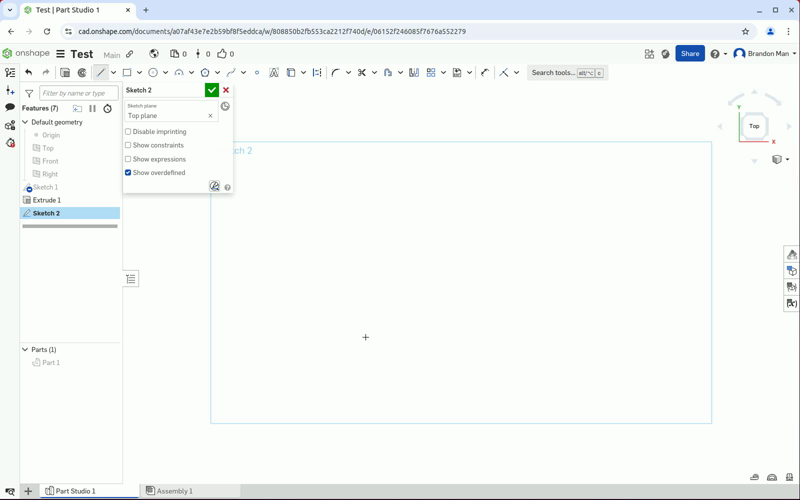
key_up(shift)
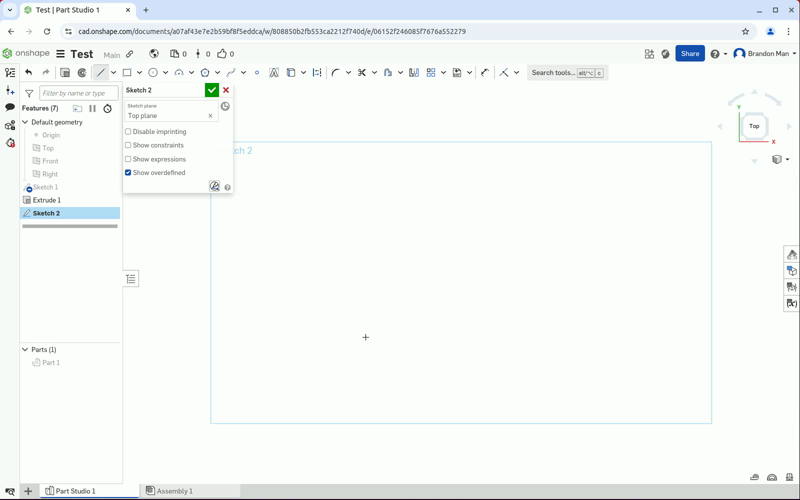
key_down(shift)
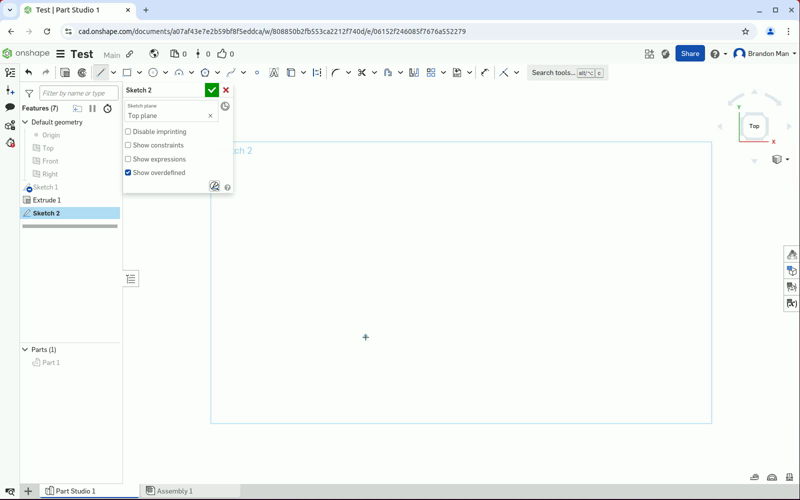
mouse_move(493, 336)
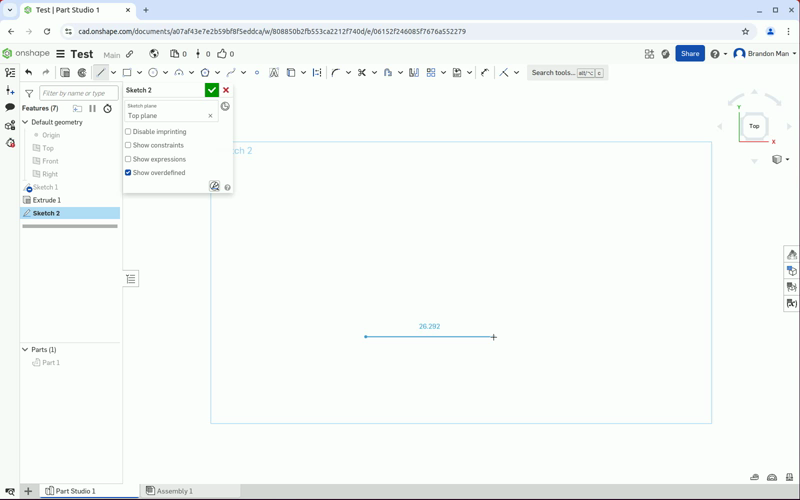
click(493, 336)
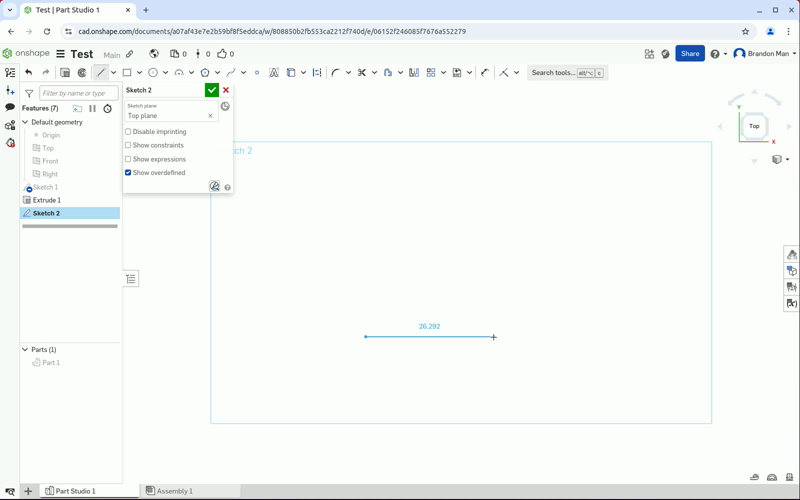
key_up(shift)
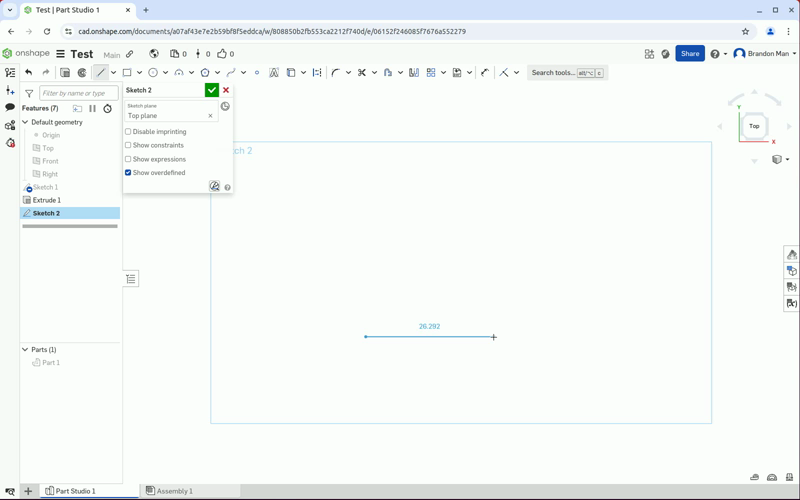
key_down(shift)
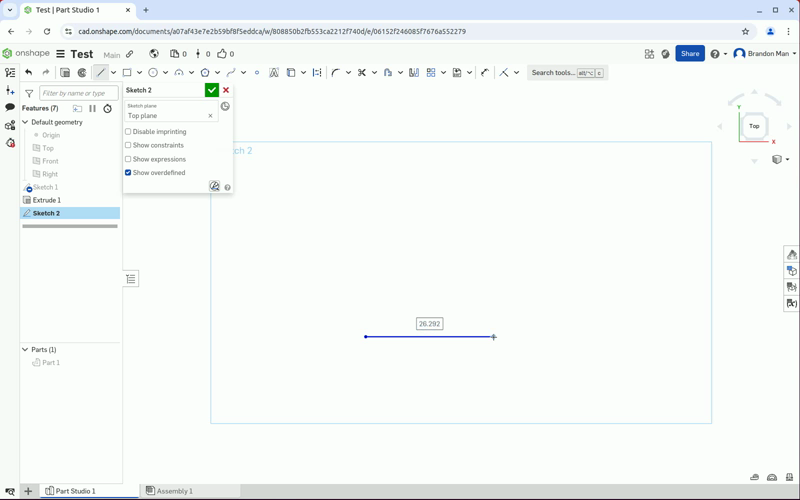
mouse_move(493, 211)
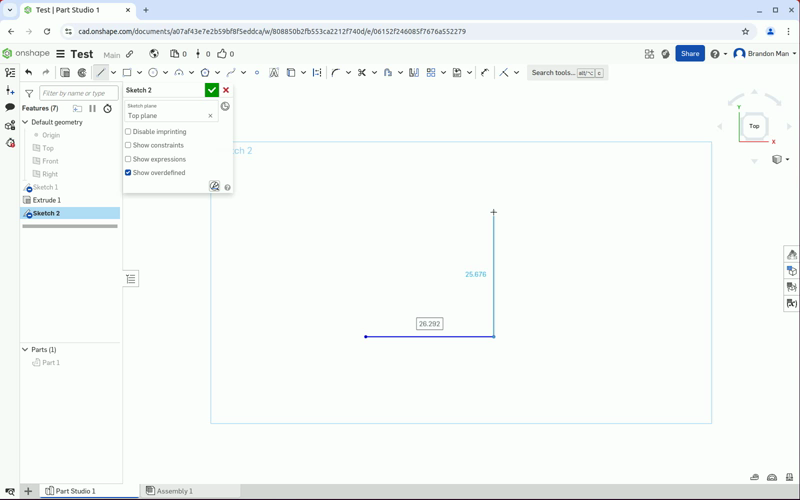
click(493, 211)
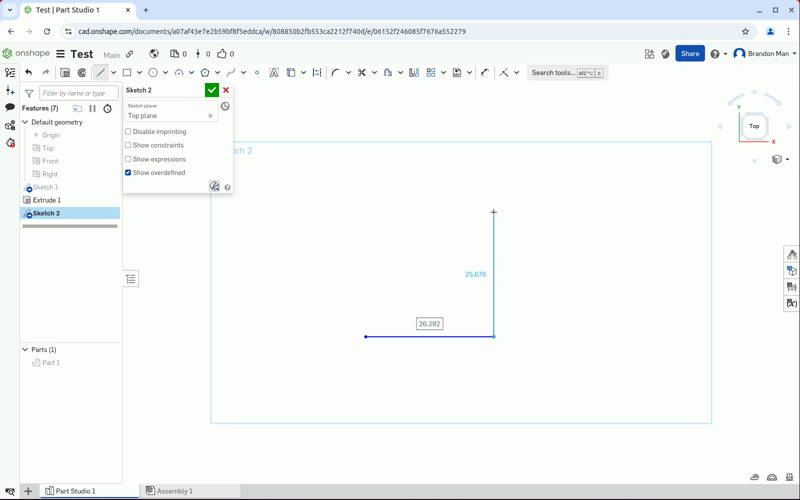
key_up(shift)
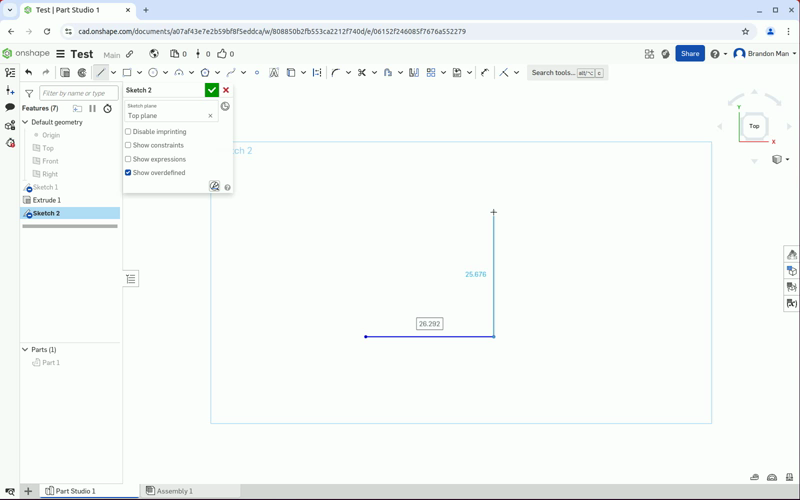
key_down(shift)
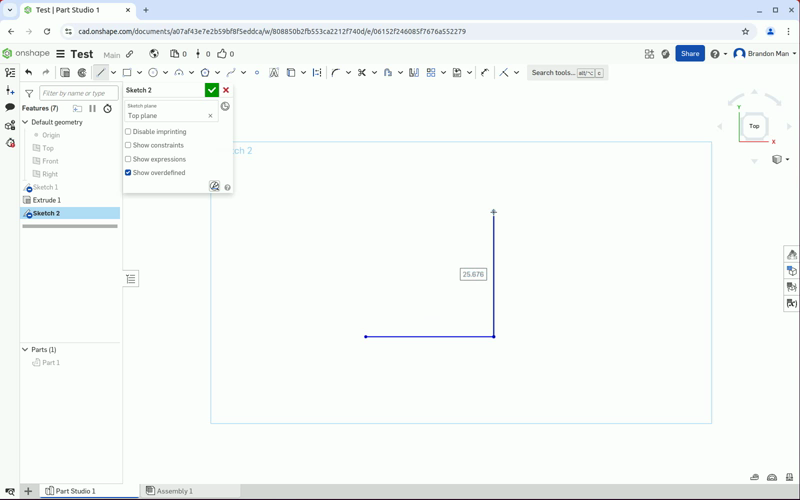
mouse_move(365, 211)
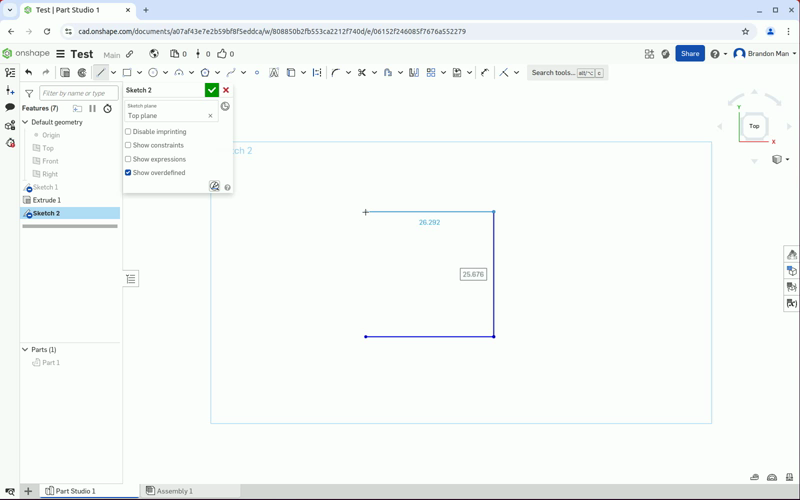
click(365, 211)
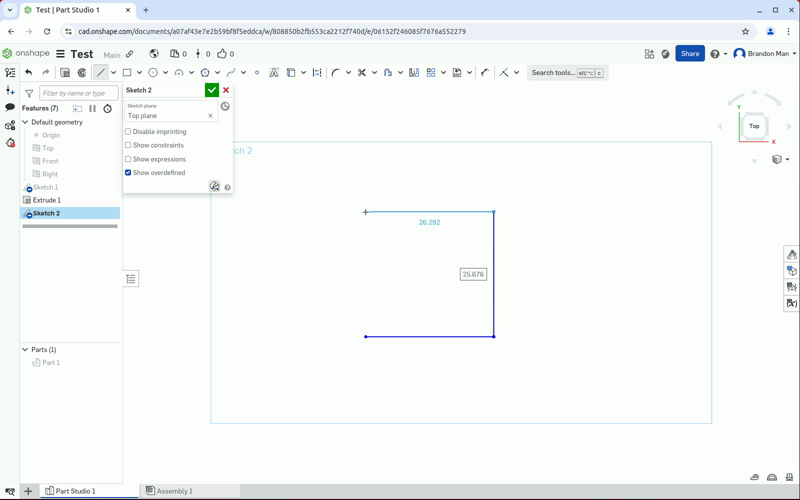
key_up(shift)
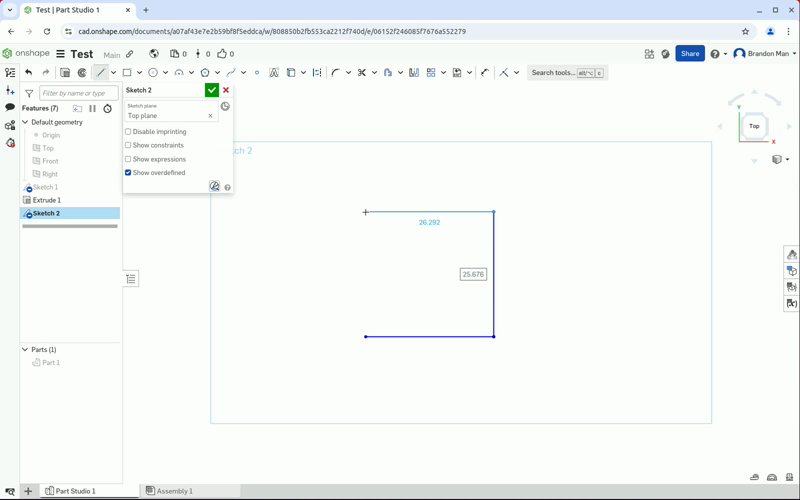
key_down(shift)
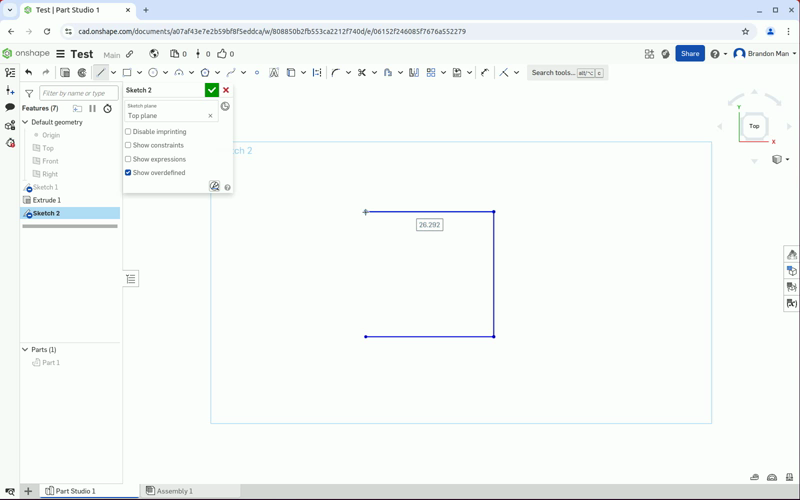
mouse_move(365, 336)
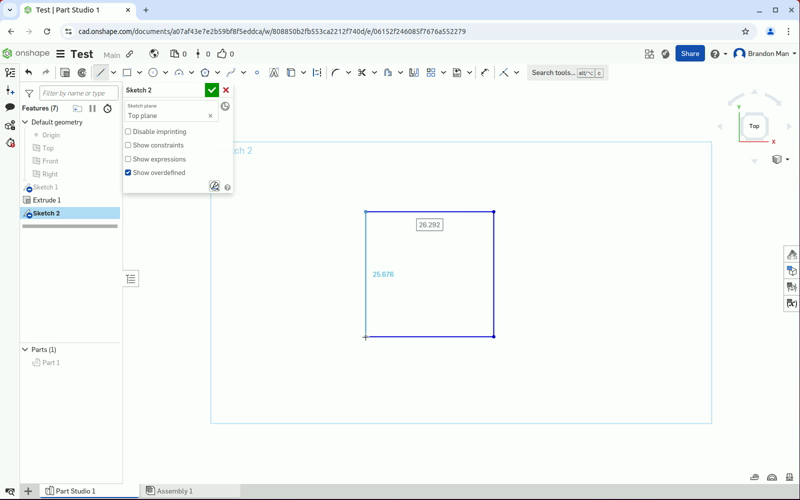
key_up(shift)
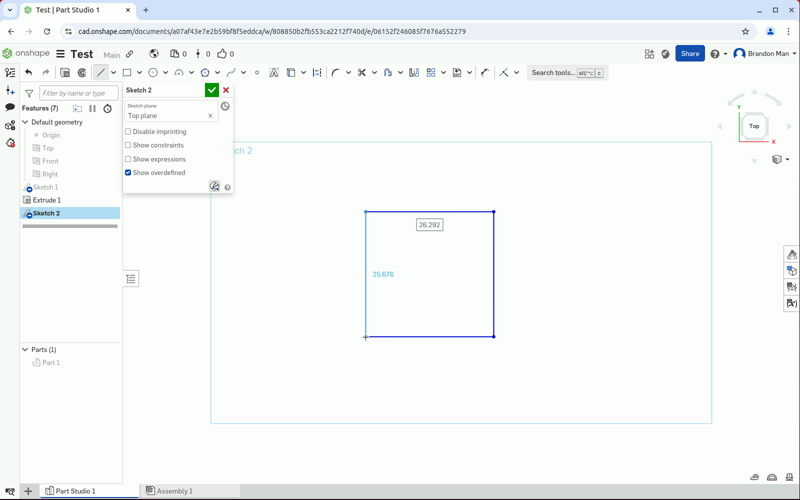
click(365, 336)
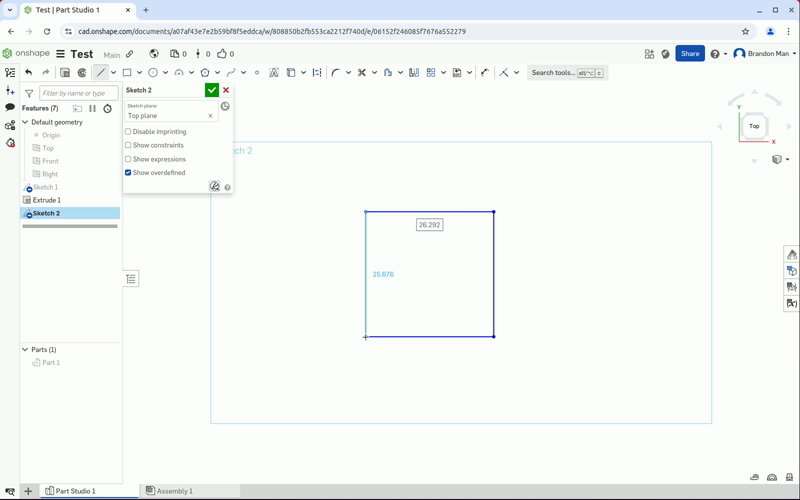
key(esc)
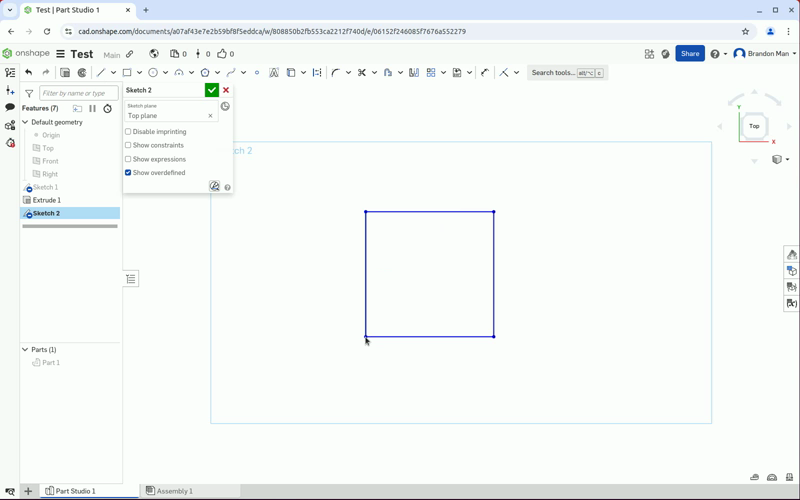
mouse_move(456, 285)
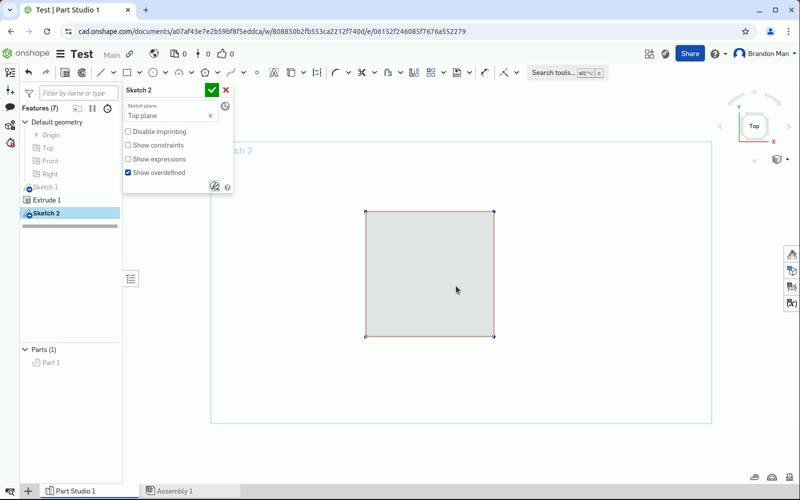
click(456, 285)
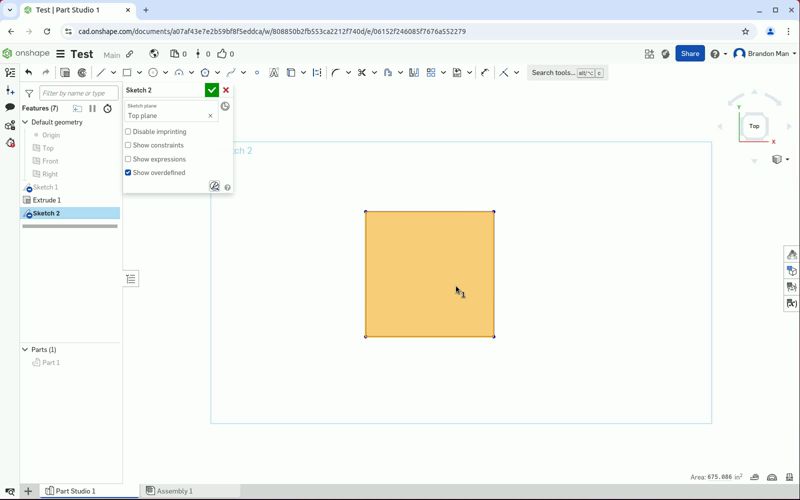
mouse_move(73, 352)
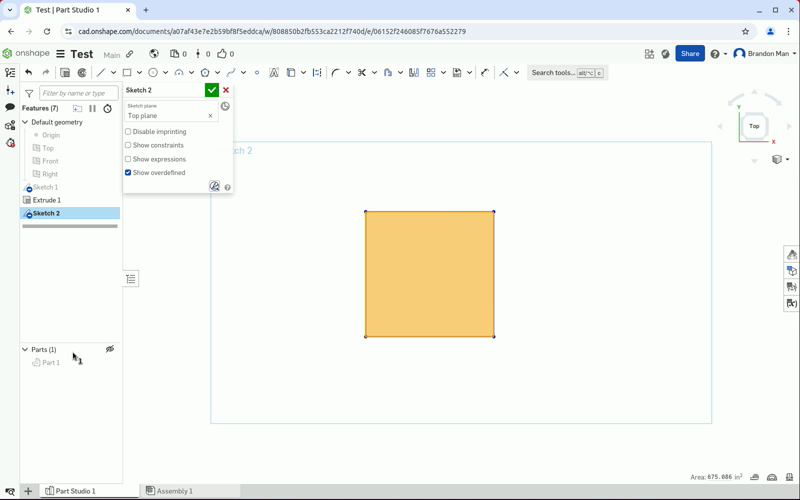
key(shift+y)
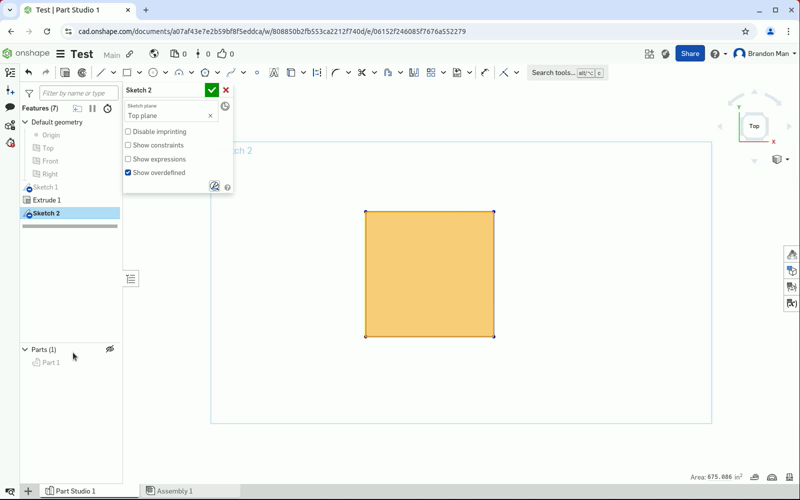
key(shift+e)
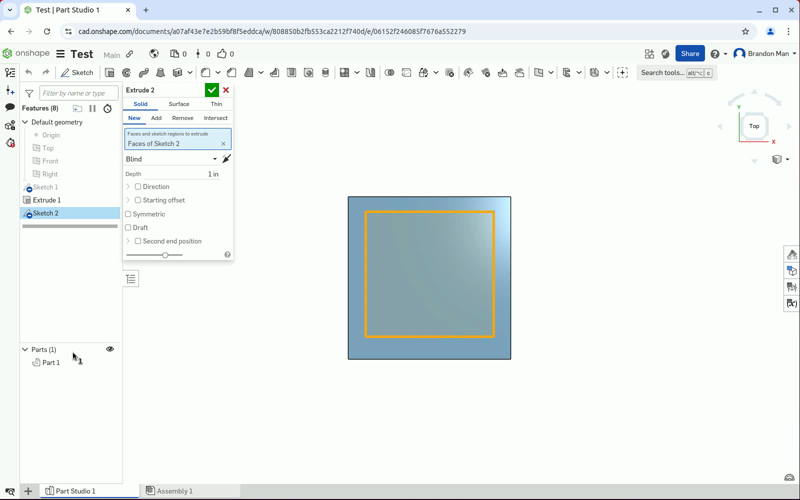
mouse_move(143, 106)
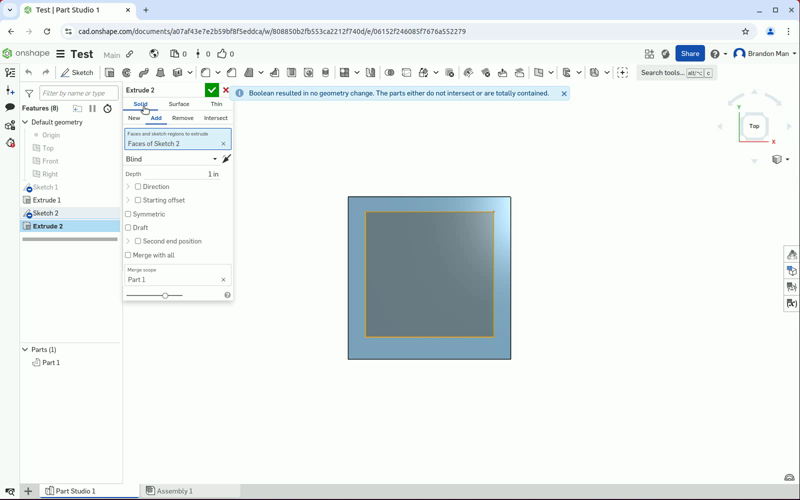
click(143, 106)
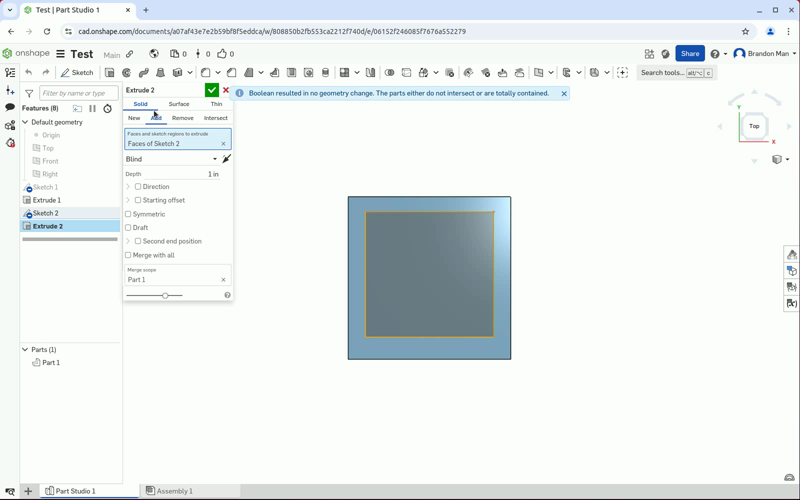
mouse_move(186, 120)
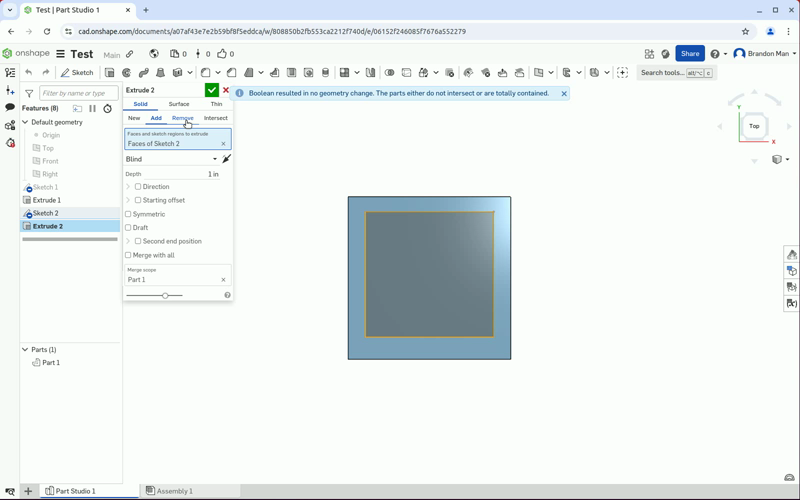
click(186, 120)
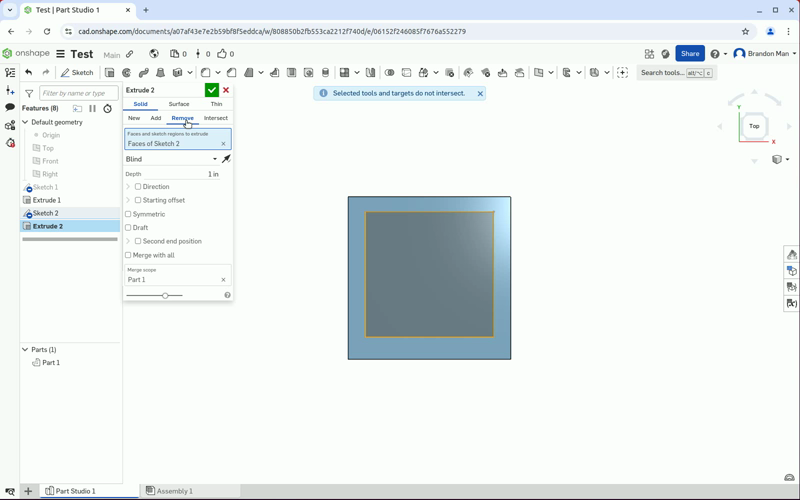
key(tab, 4)
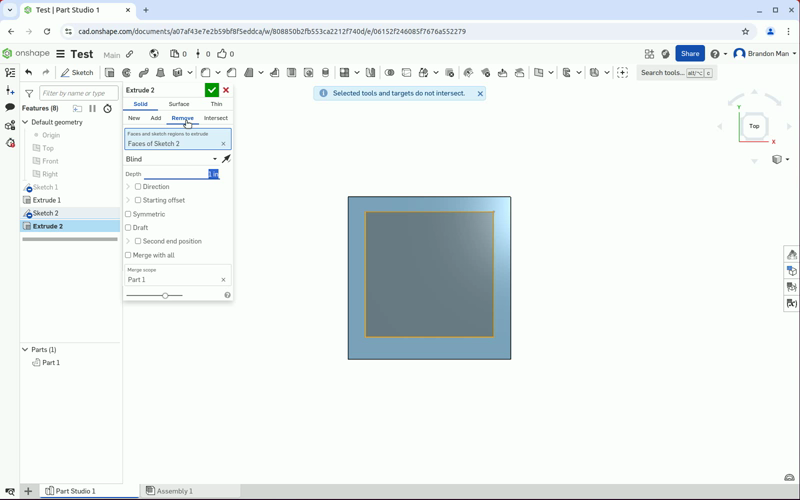
text(-10.11)
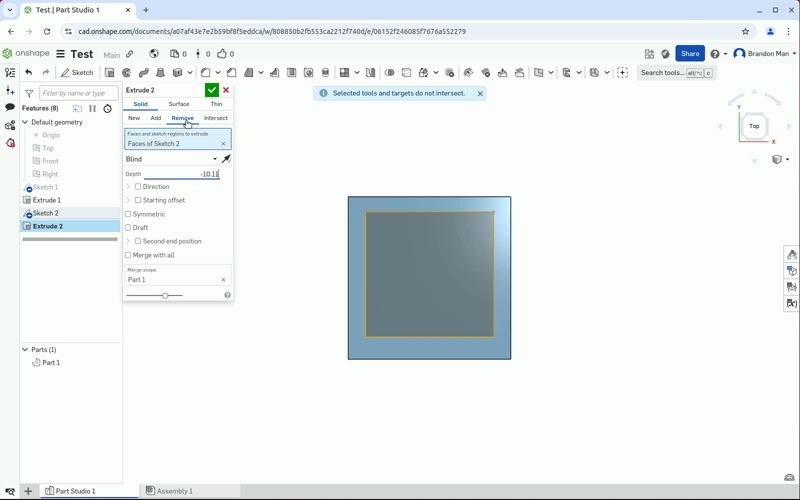
key(tab, 6)
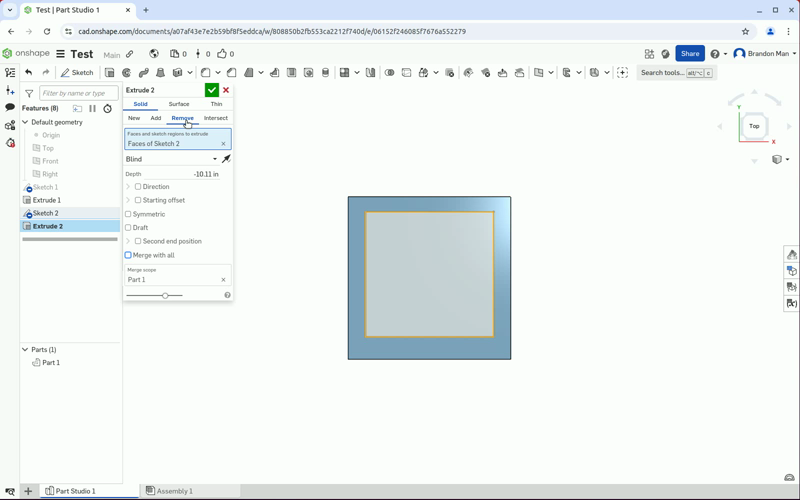
key(space)
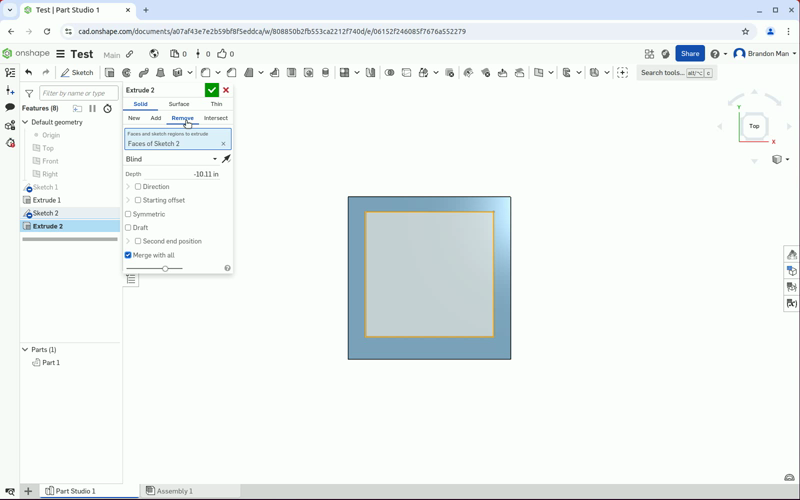
key(enter)
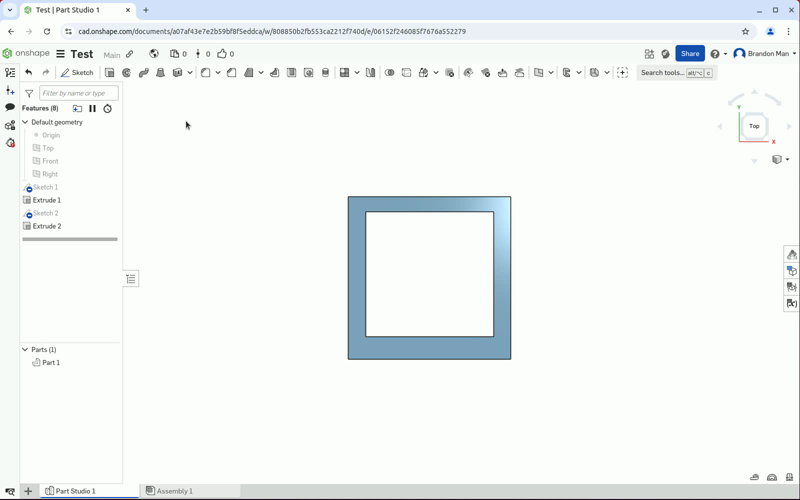
key(shift+h)
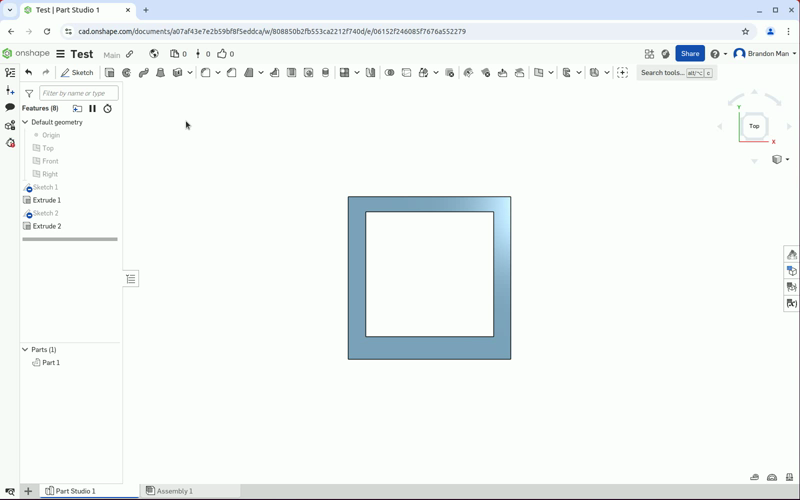
key(shift+h)
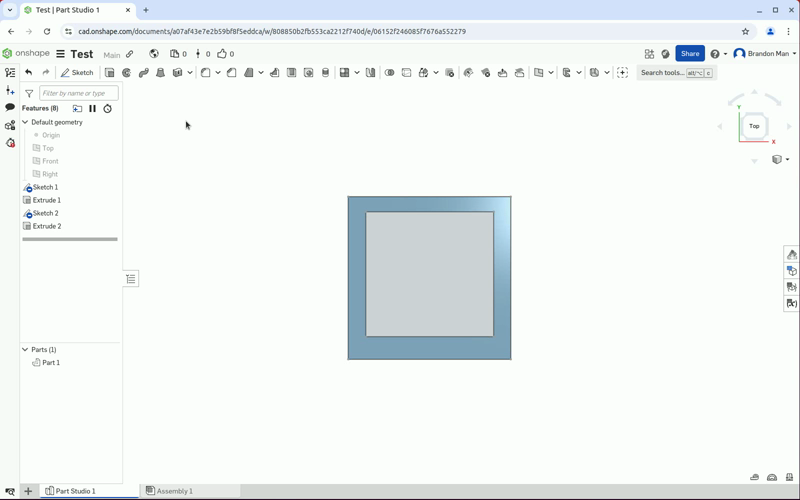
key(shift+7)
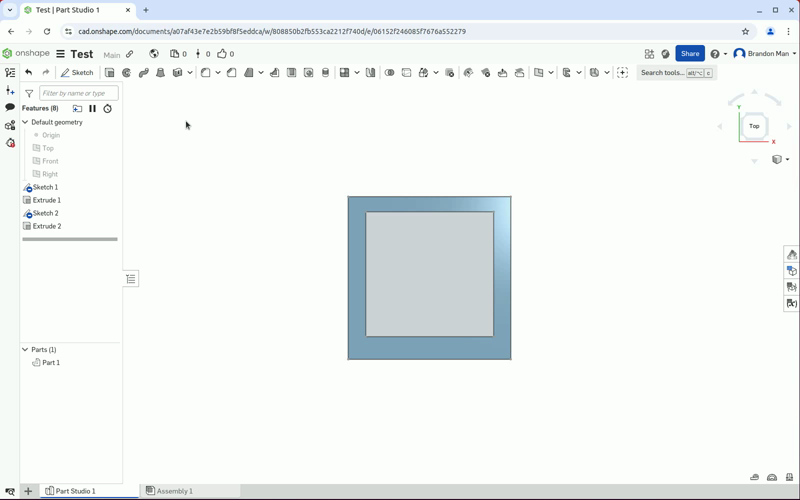
key(up, 3)
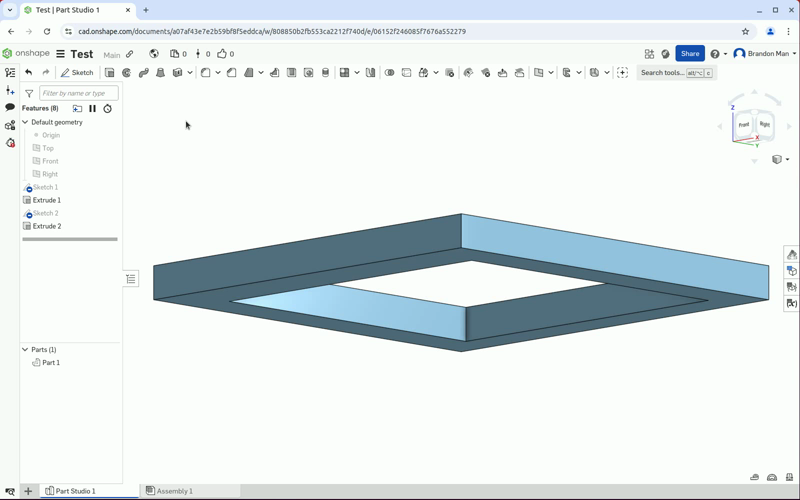
key(left, 3)
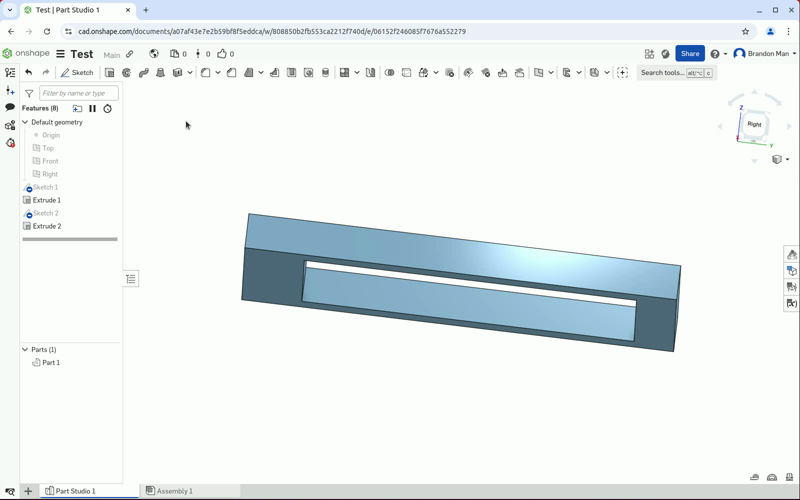
key(right, 3)
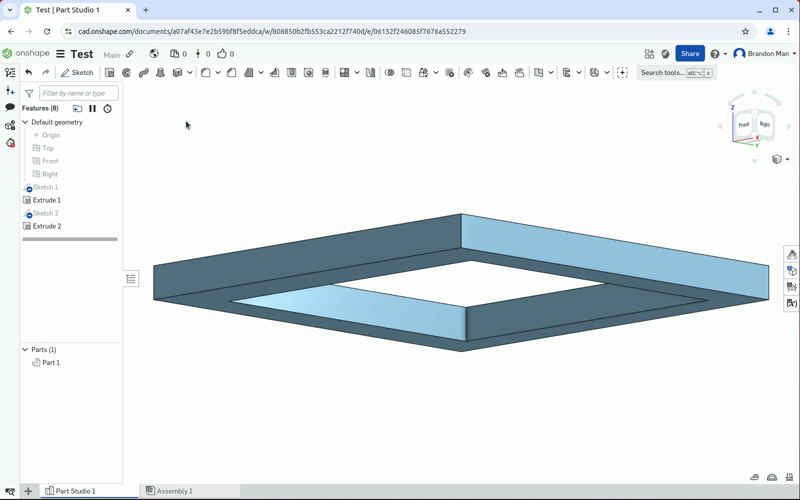
key(down, 3)
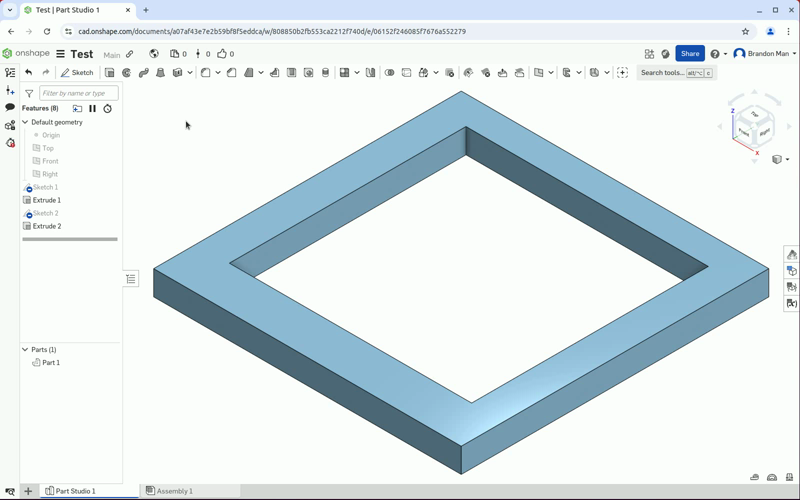
mouse_move(73, 189)
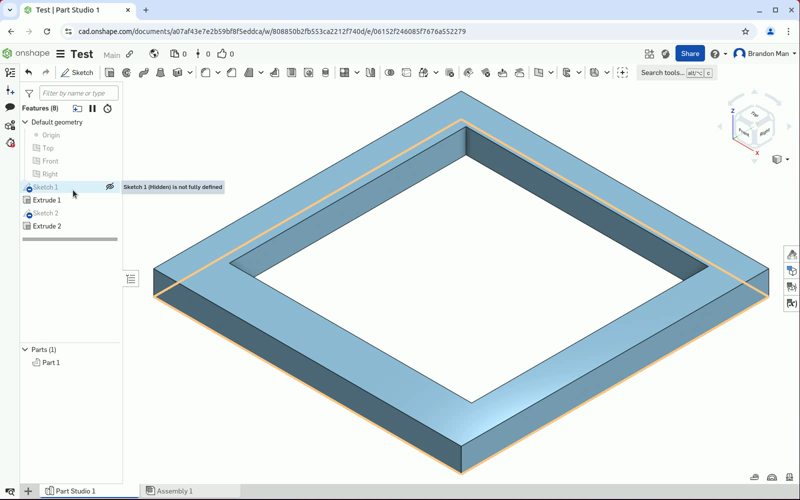
click(73, 189)